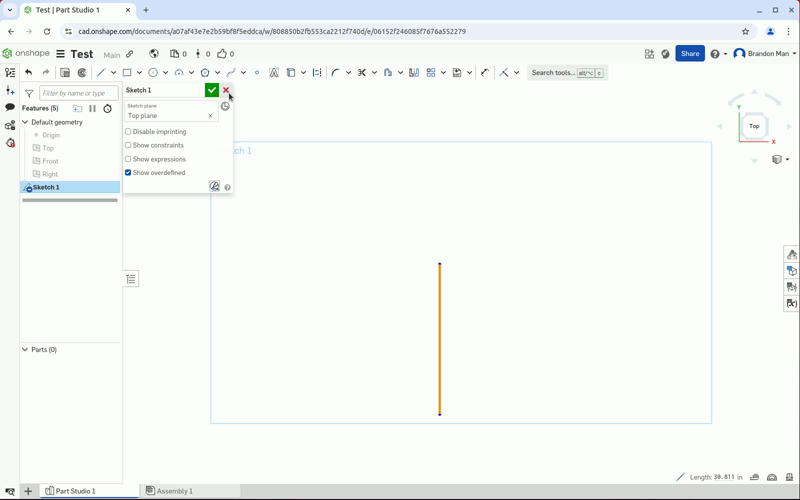
key(shift+h)
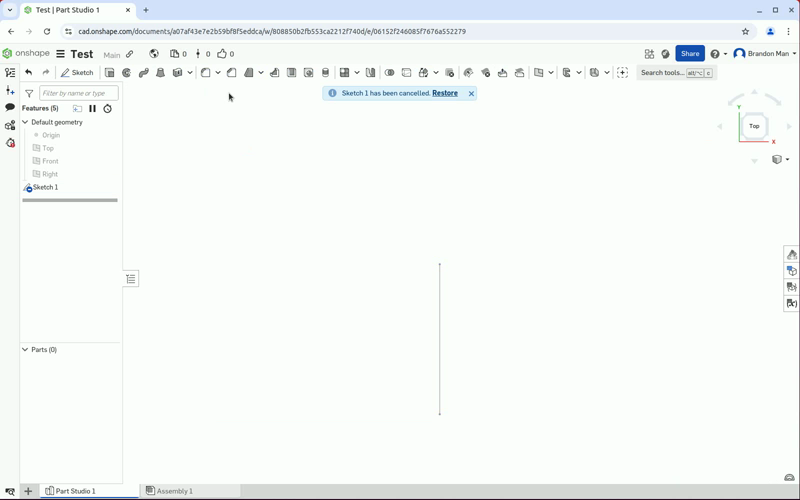
key(shift+s)
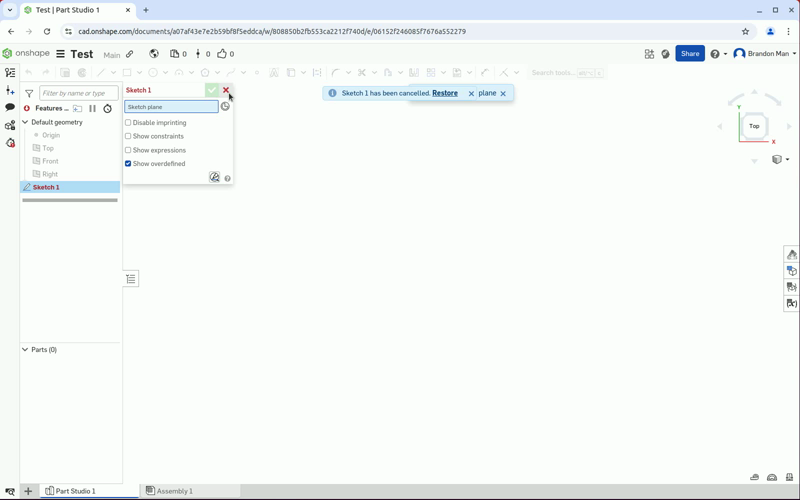
mouse_move(73, 150)
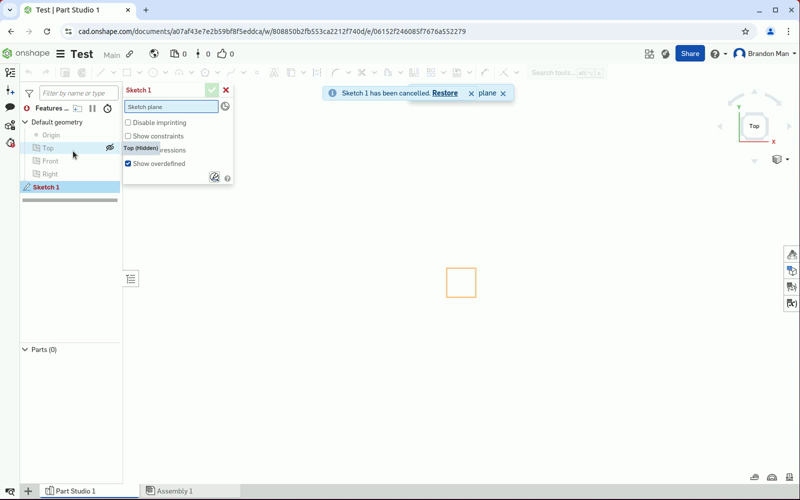
click(73, 150)
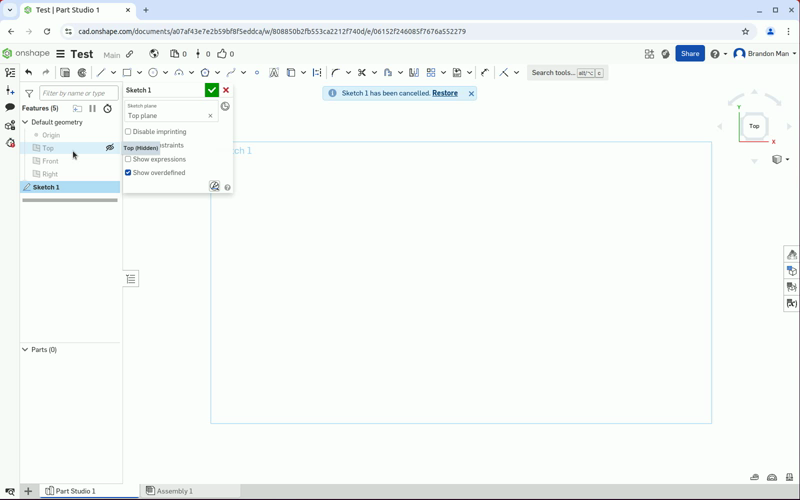
mouse_move(73, 352)
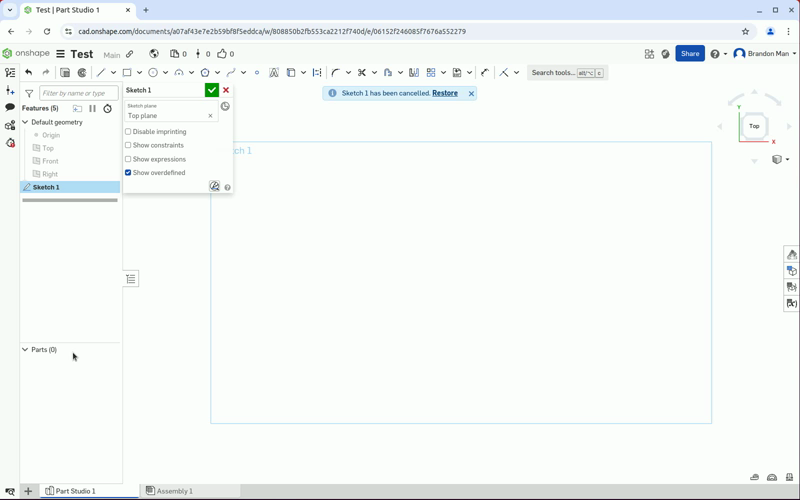
key(y)
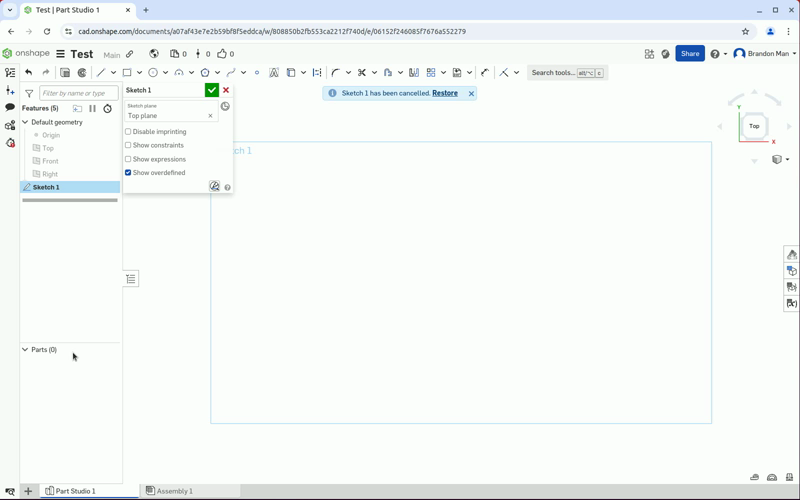
key(l)
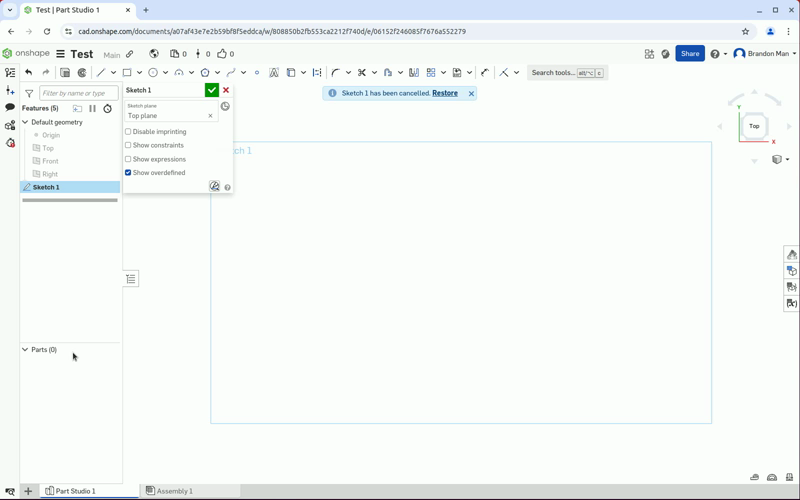
key_down(shift)
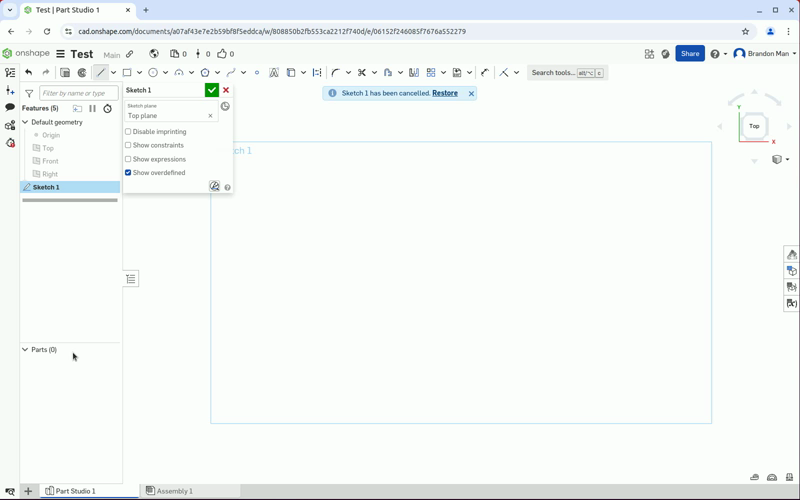
mouse_move(460, 282)
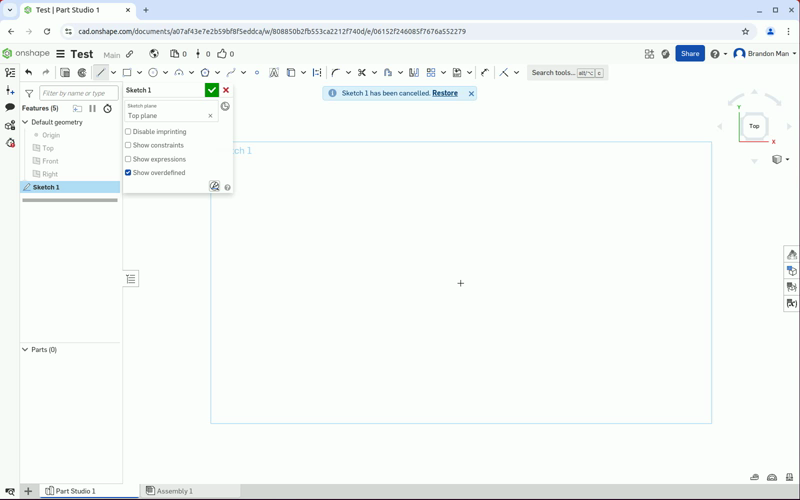
click(460, 282)
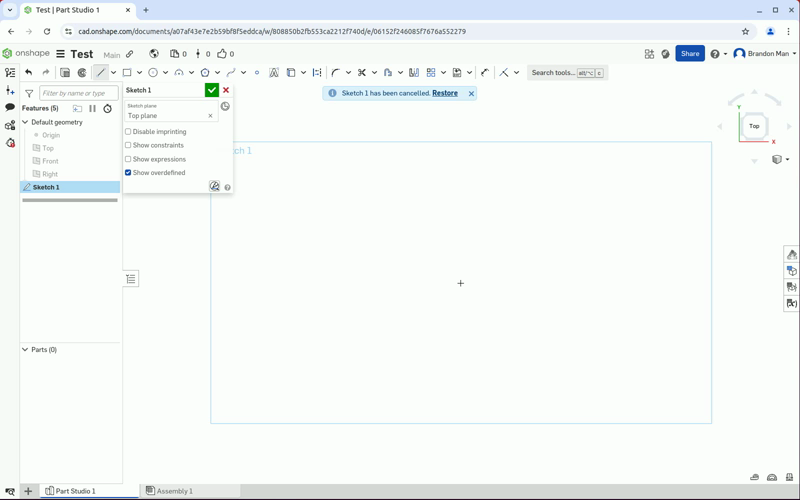
key_up(shift)
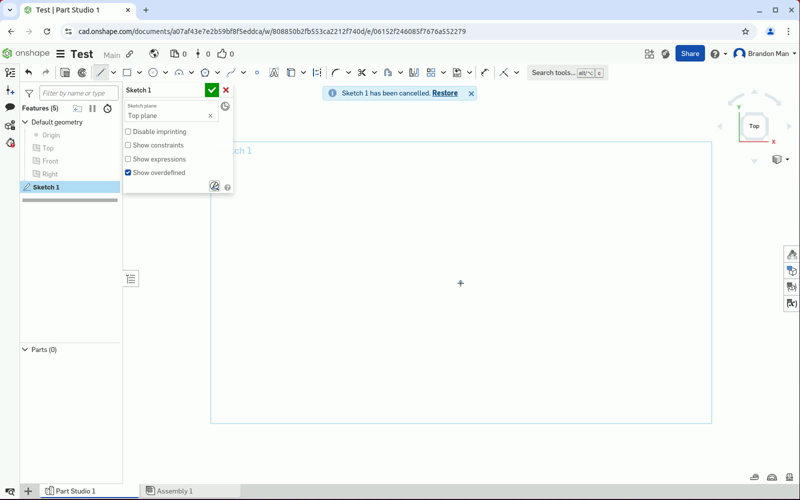
key_down(shift)
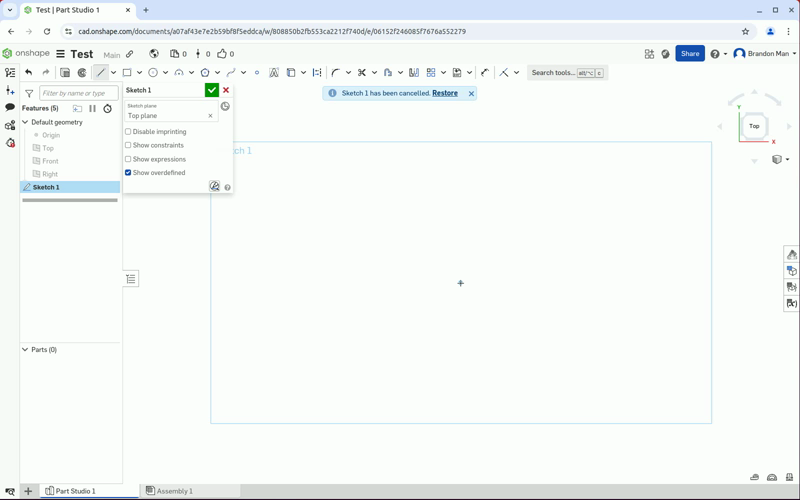
mouse_move(554, 282)
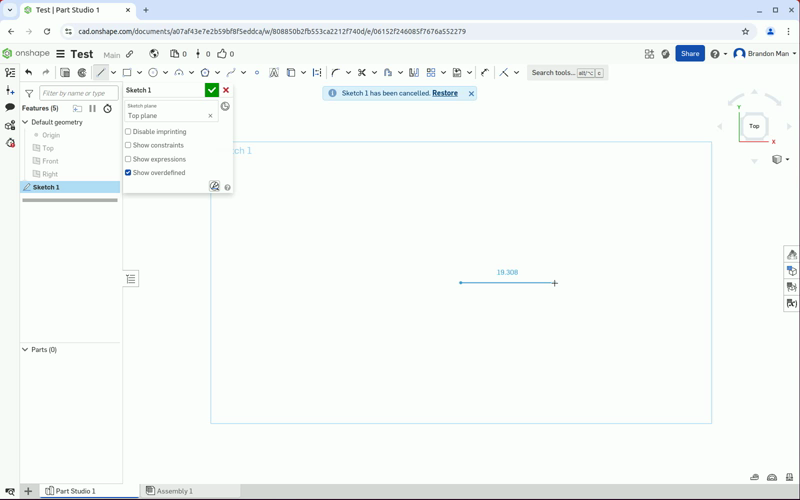
click(554, 282)
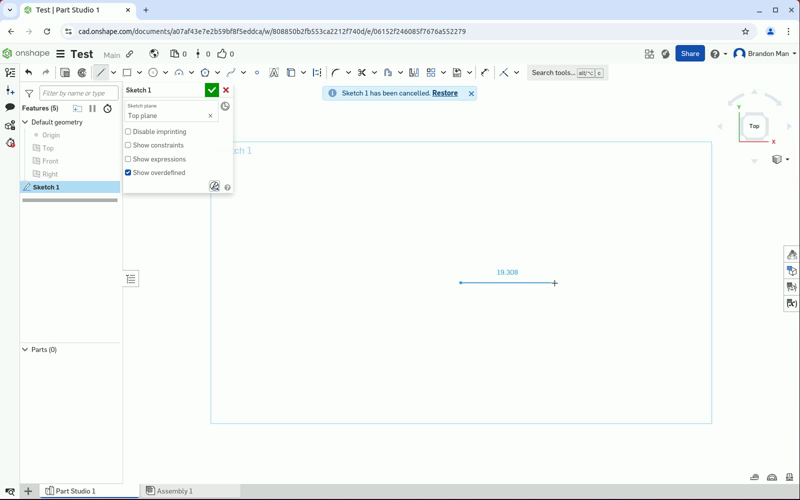
key_up(shift)
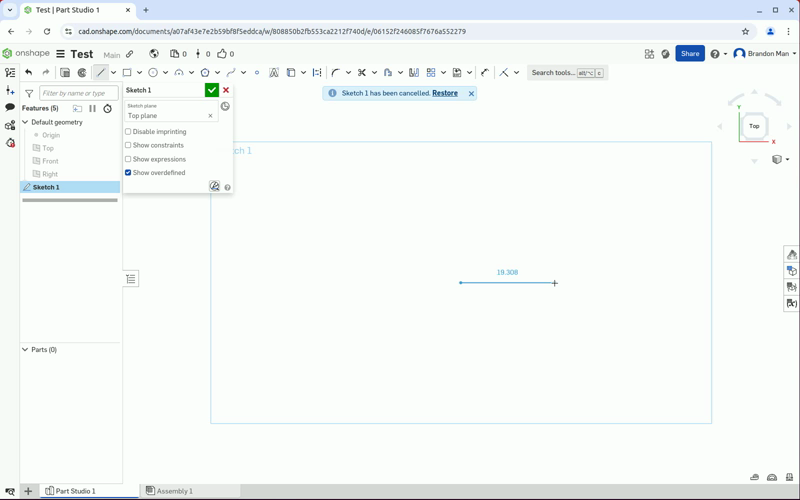
key_down(shift)
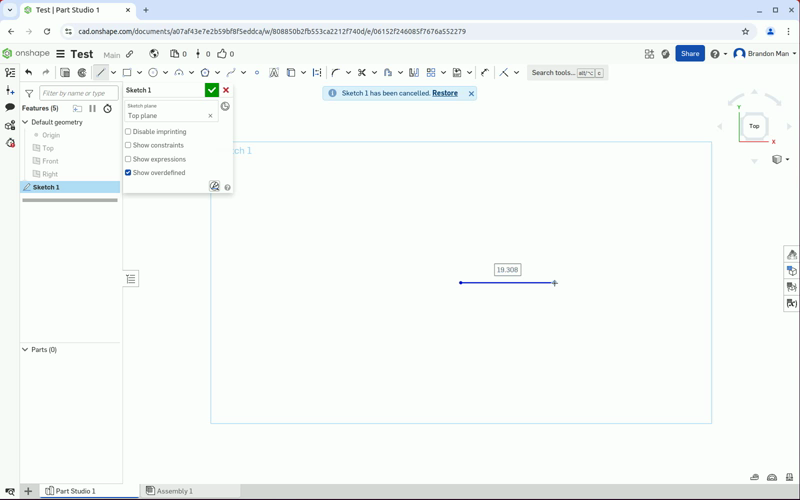
mouse_move(554, 218)
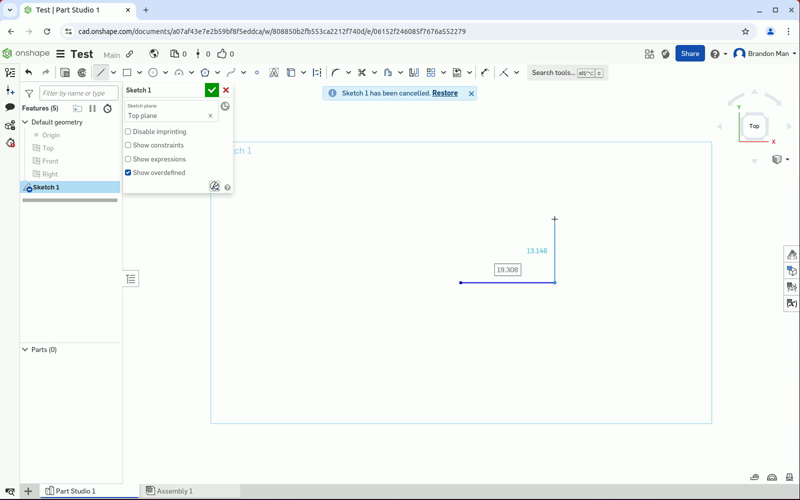
click(554, 218)
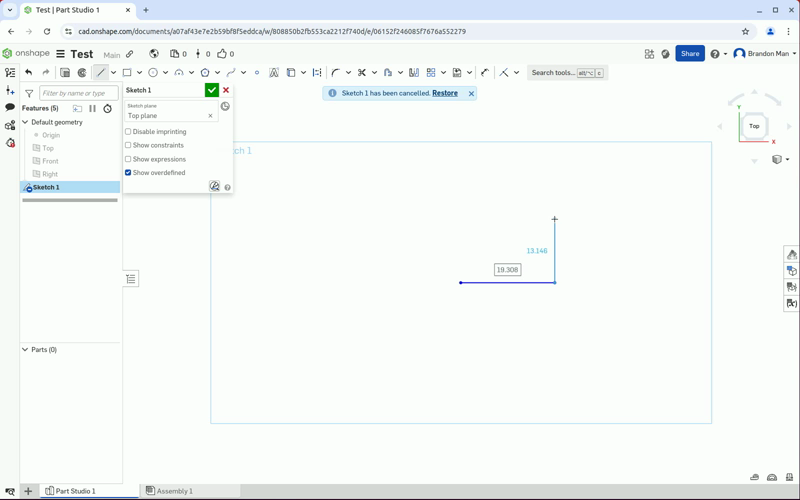
key_up(shift)
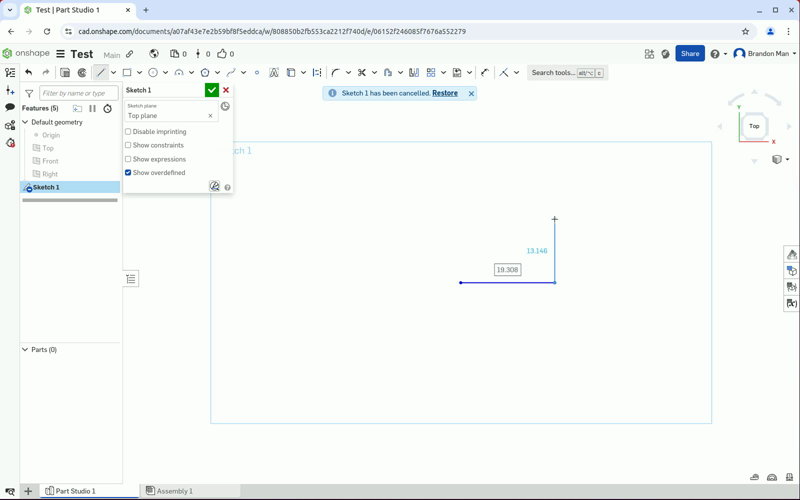
key_down(shift)
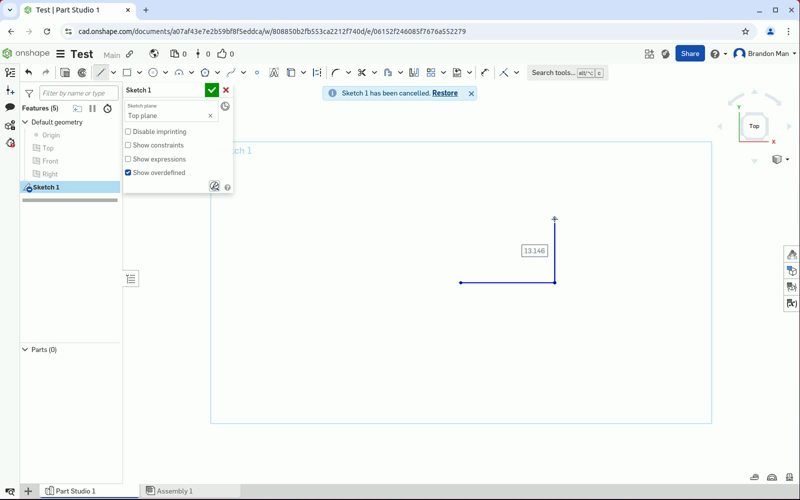
mouse_move(460, 218)
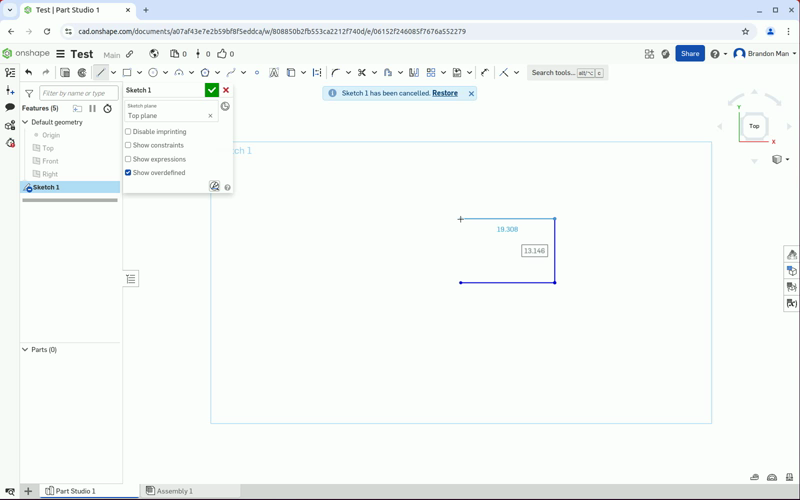
click(460, 218)
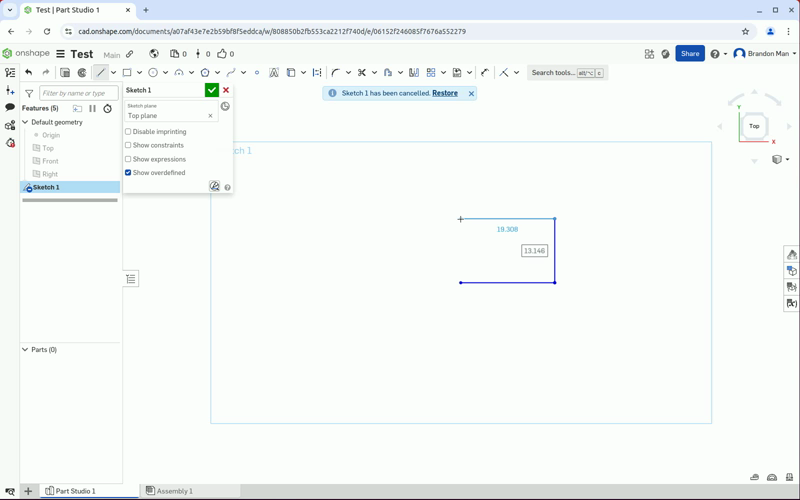
key_up(shift)
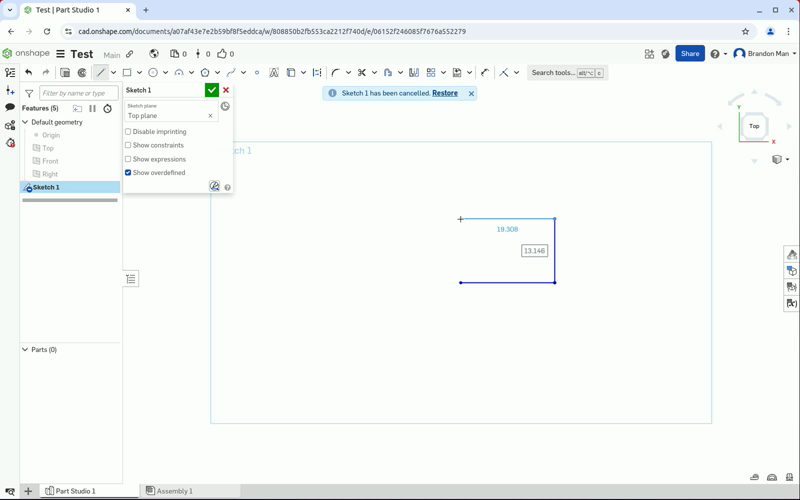
key_down(shift)
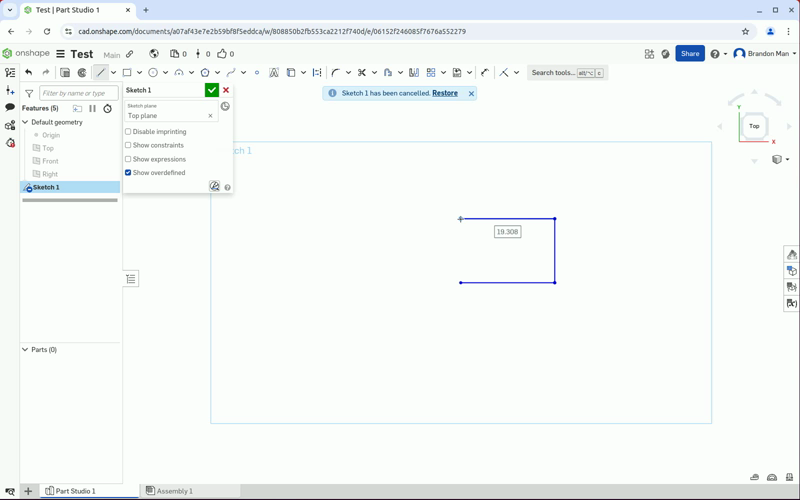
mouse_move(460, 282)
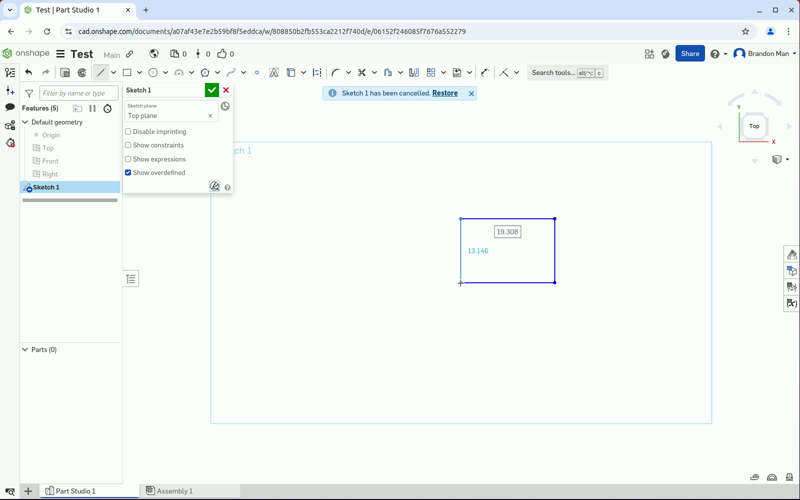
key_up(shift)
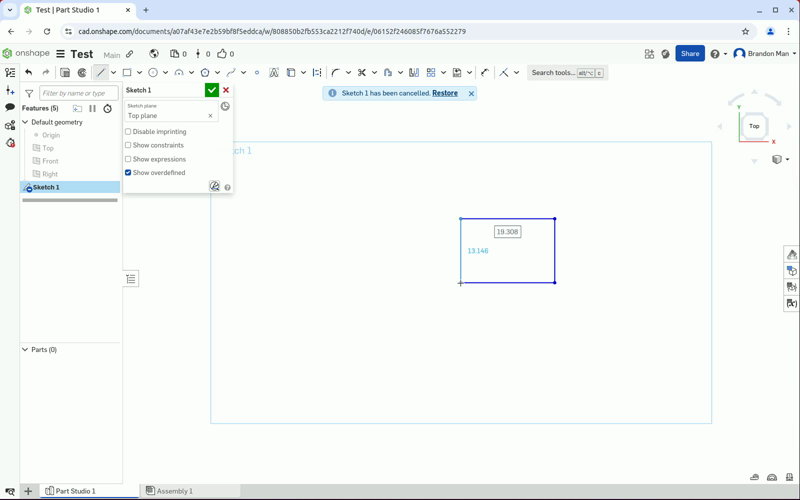
click(460, 282)
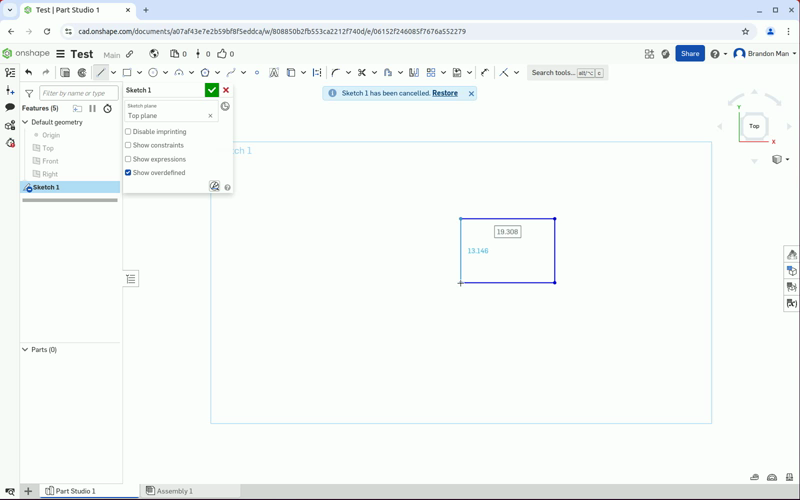
key(esc)
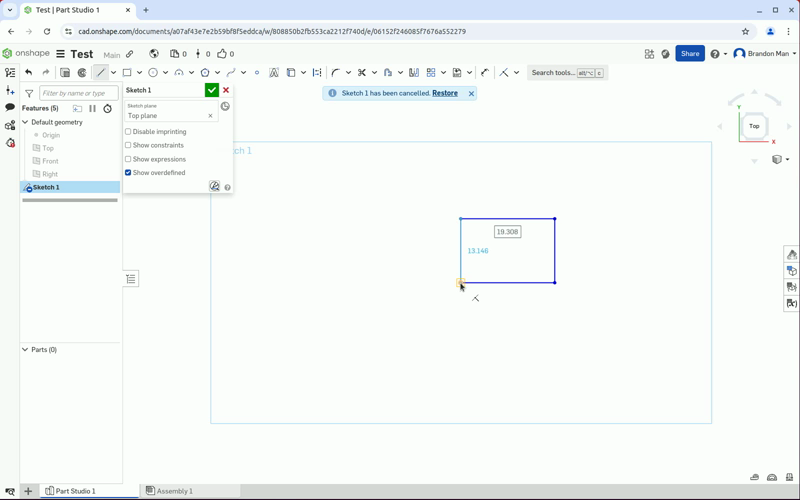
mouse_move(475, 268)
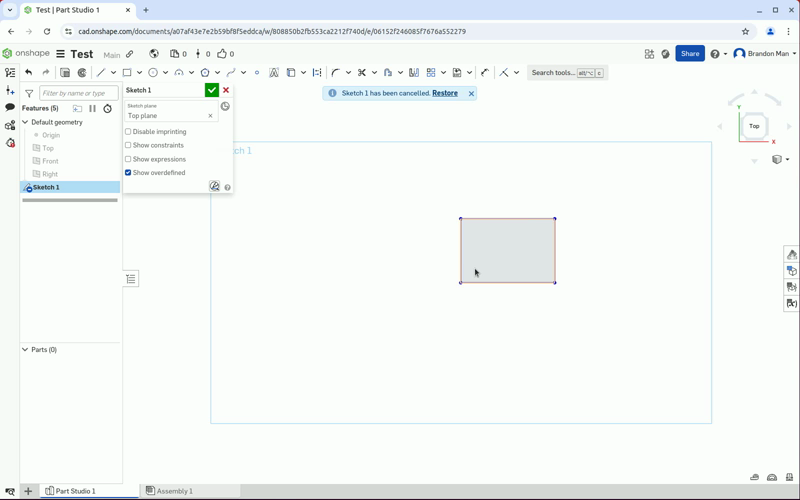
click(475, 268)
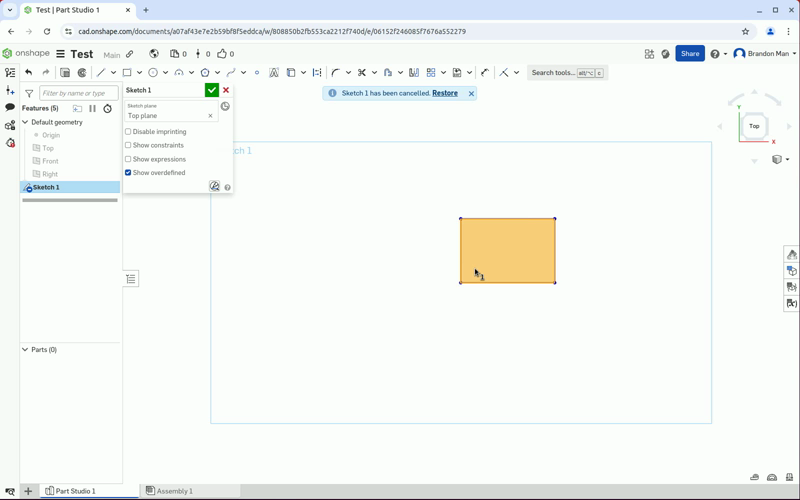
mouse_move(73, 352)
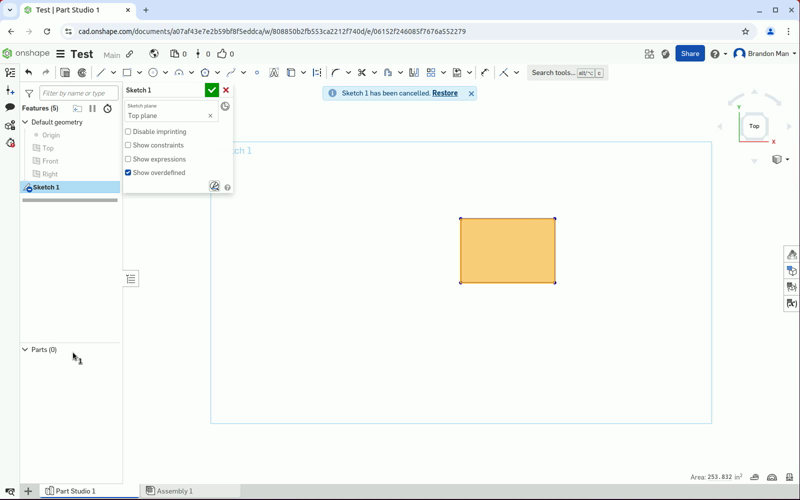
key(shift+y)
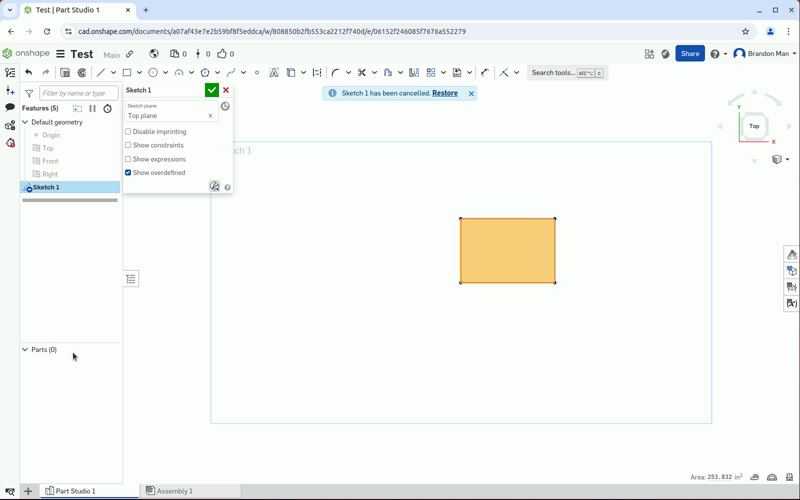
key(shift+e)
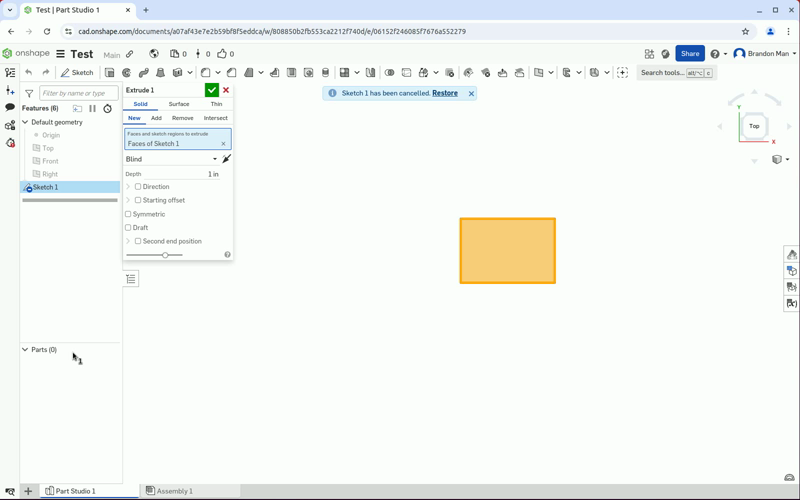
mouse_move(143, 106)
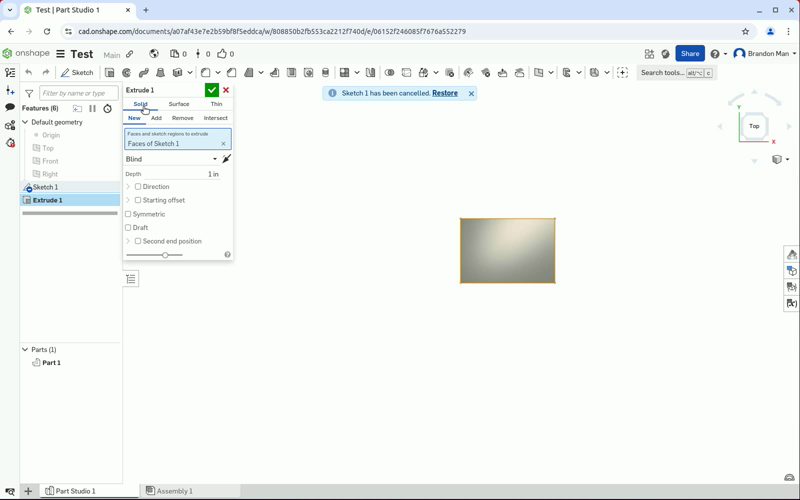
click(143, 106)
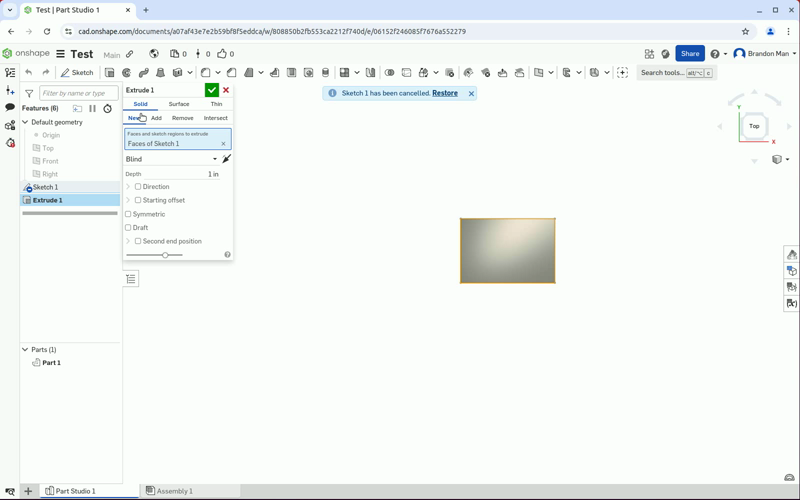
mouse_move(137, 120)
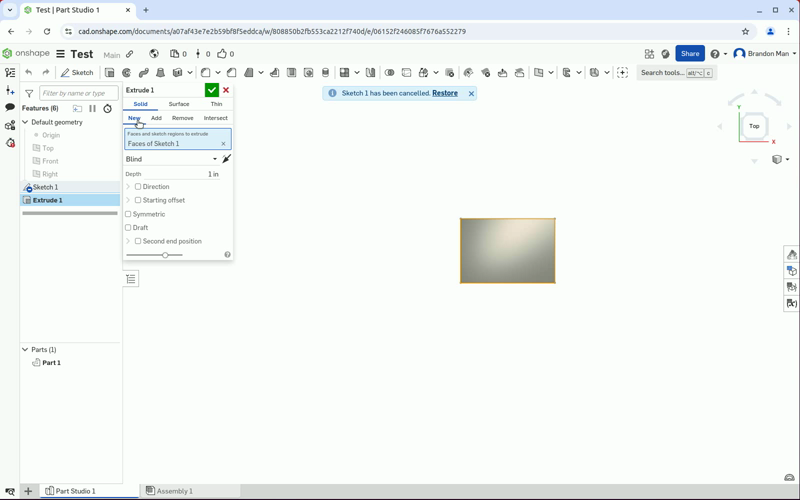
click(137, 120)
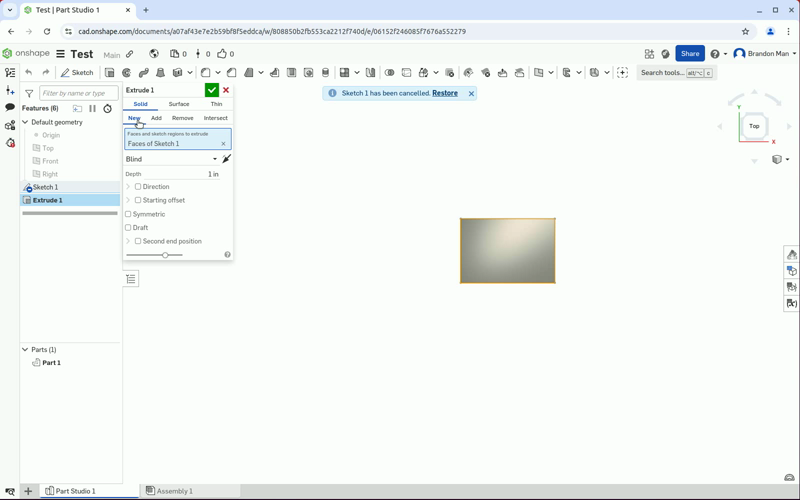
key(tab, 4)
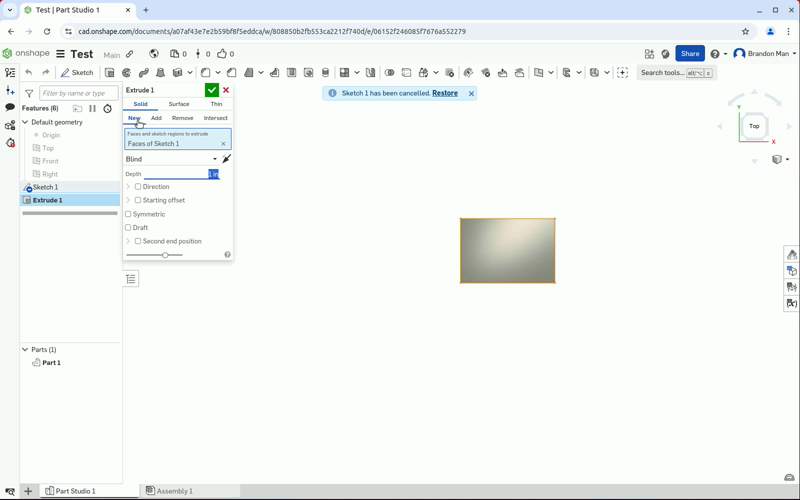
text(24.552)
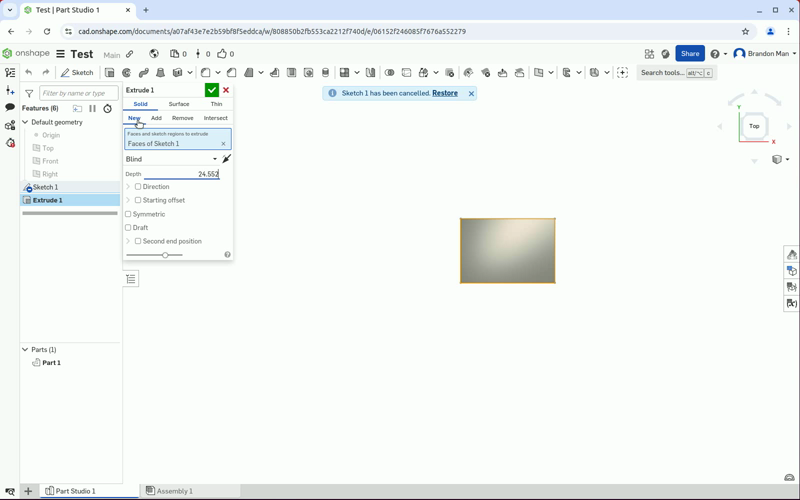
key(tab, 3)
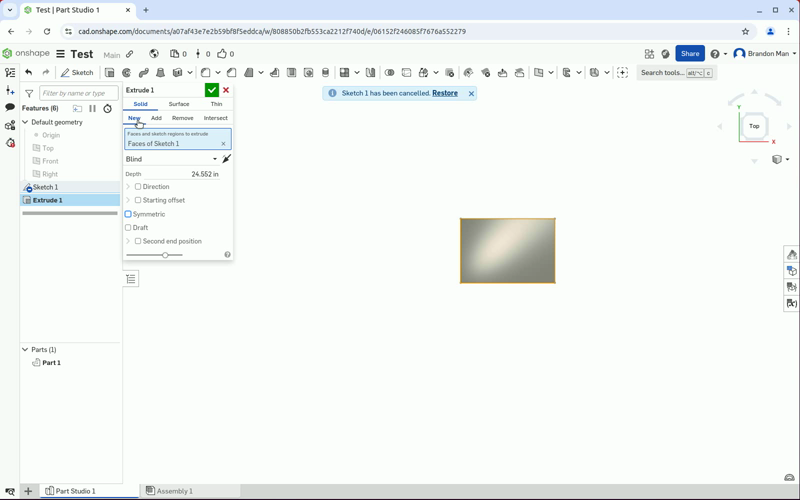
key(space)
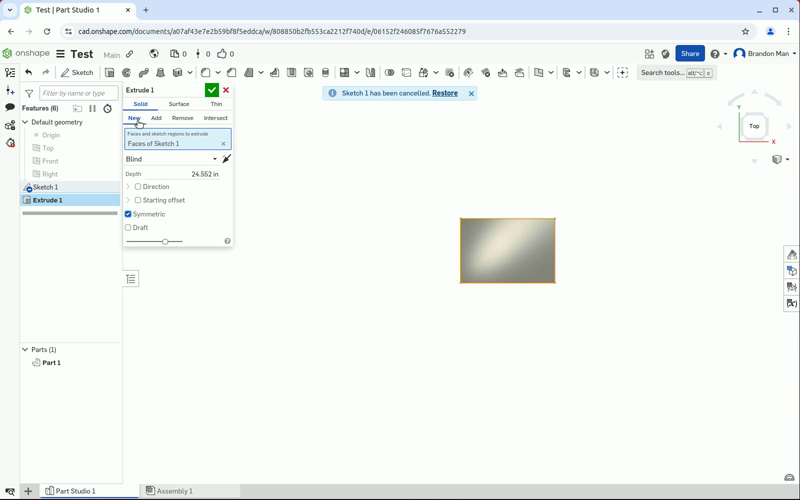
key(enter)
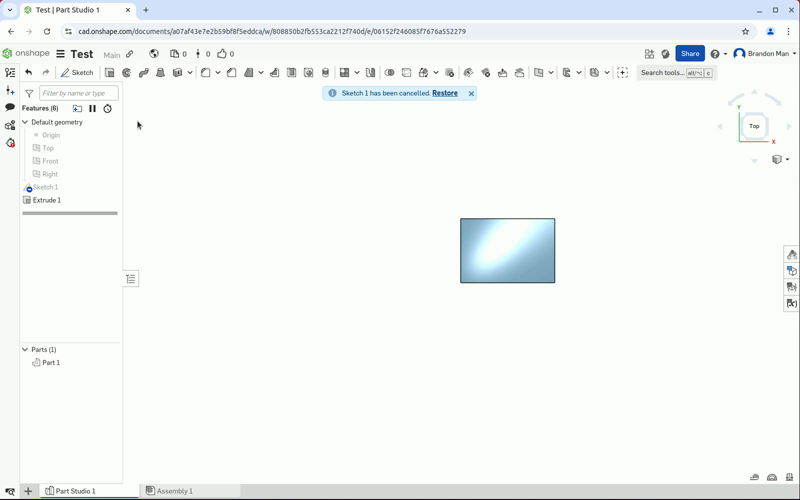
key(shift+h)
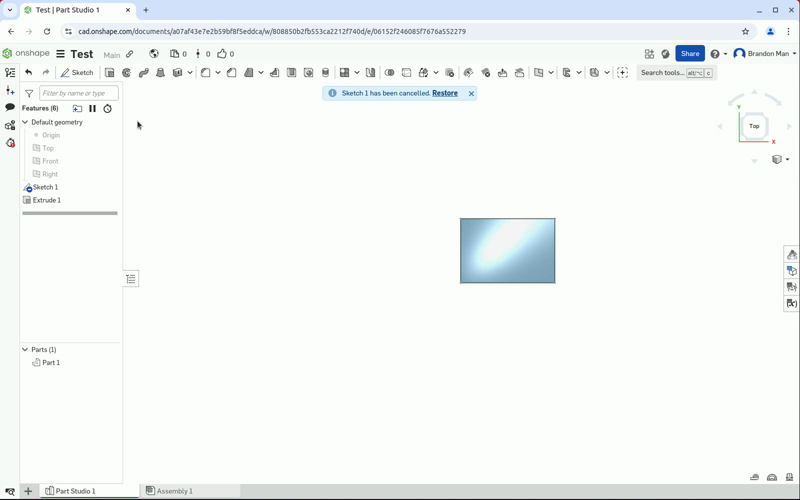
key(shift+h)
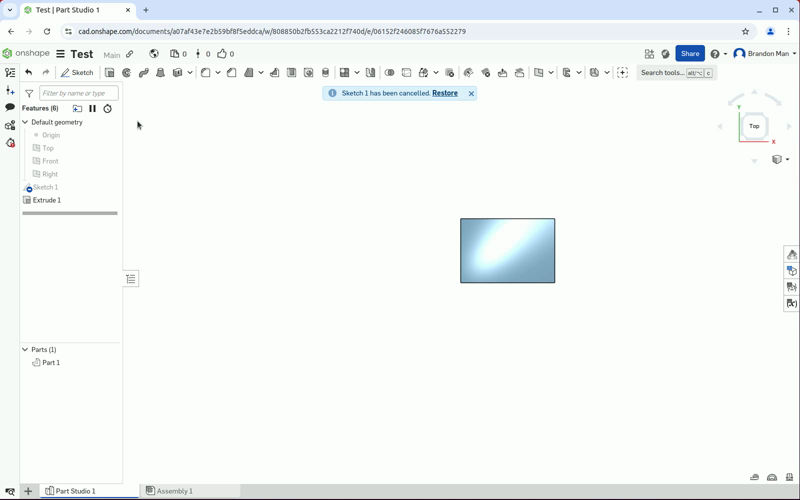
mouse_move(73, 189)
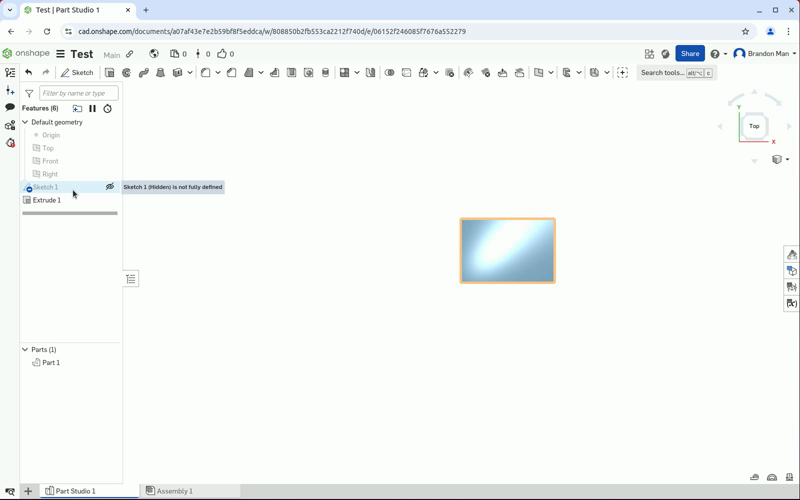
click(73, 189)
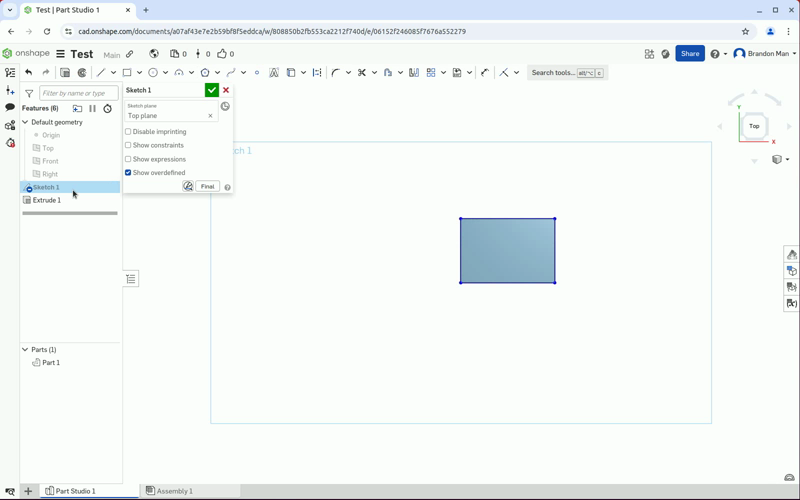
mouse_move(229, 92)
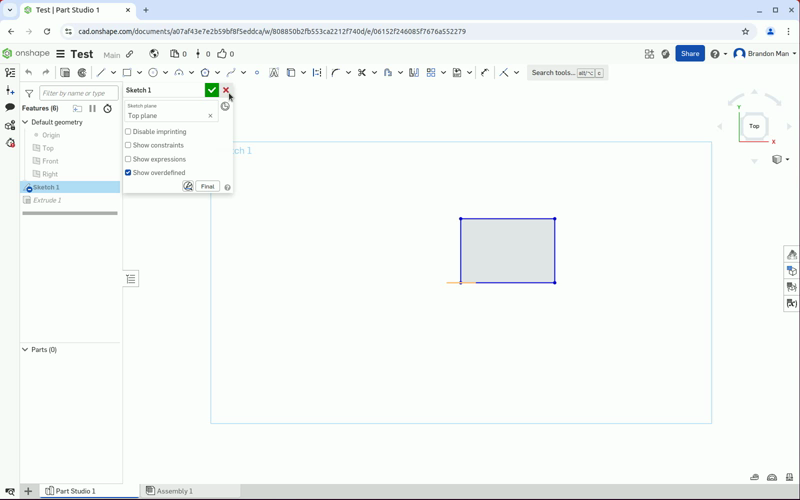
click(229, 92)
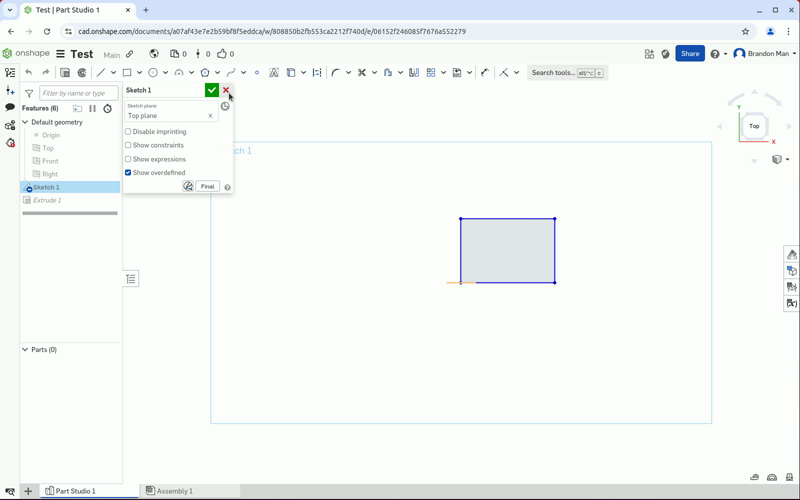
key(shift+s)
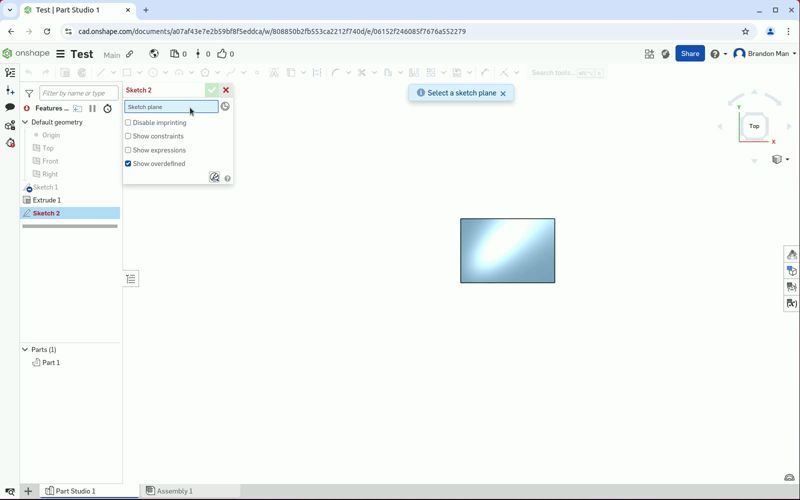
mouse_move(73, 150)
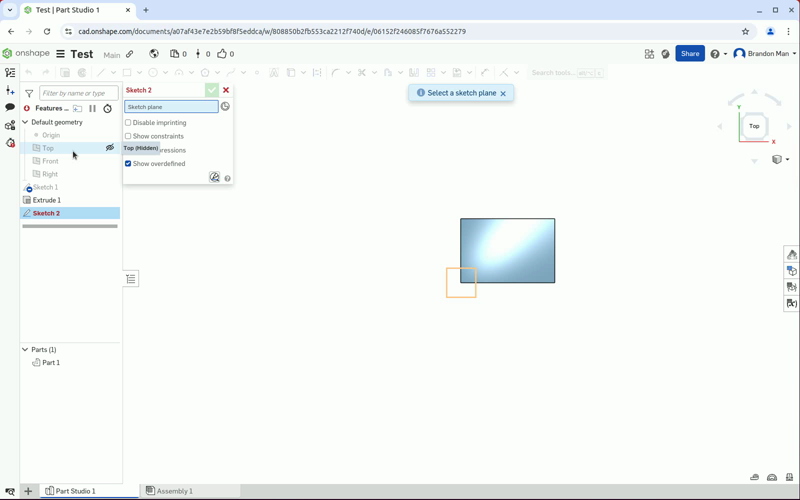
click(73, 150)
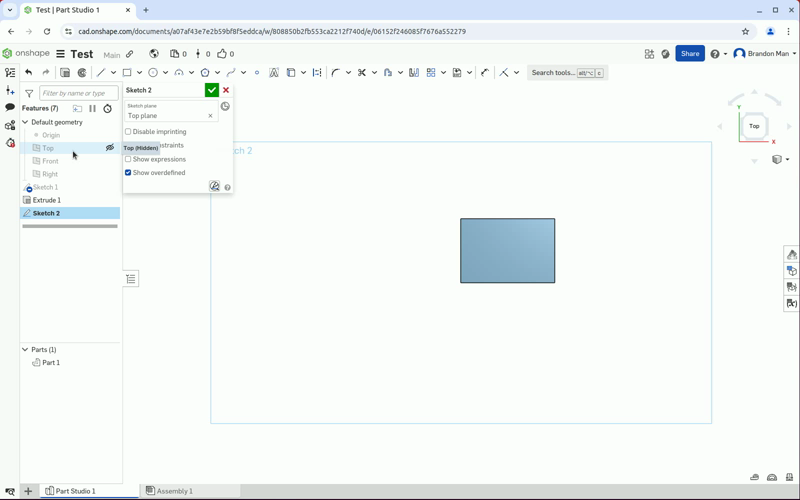
mouse_move(73, 352)
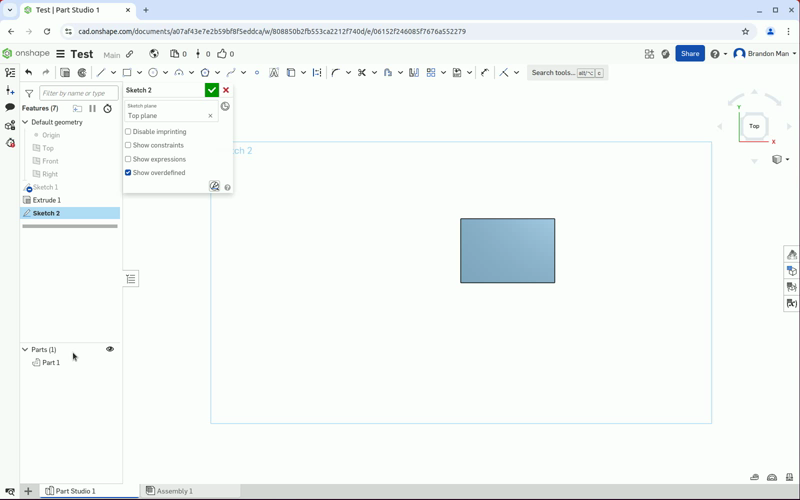
key(y)
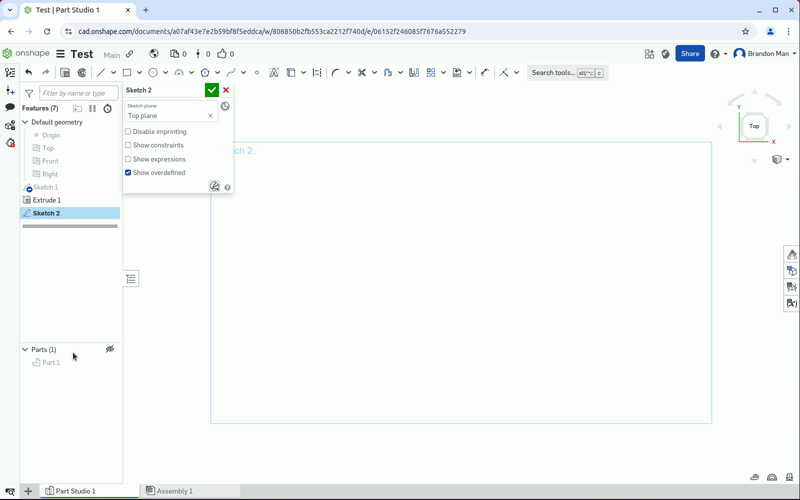
key(l)
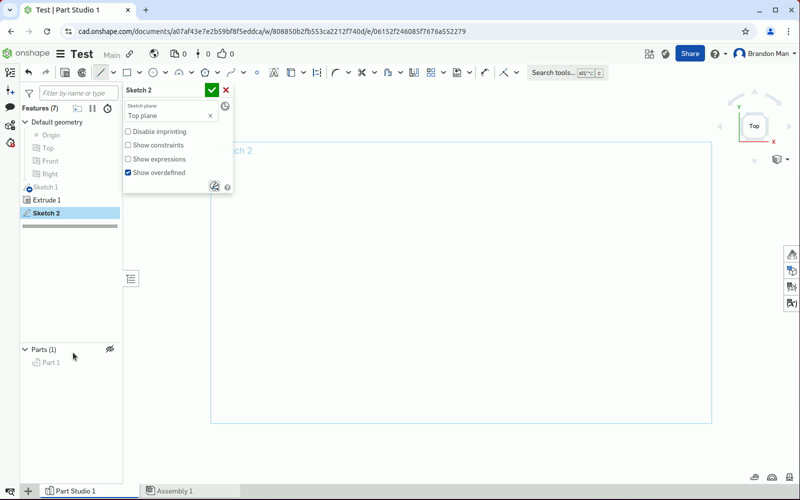
key_down(shift)
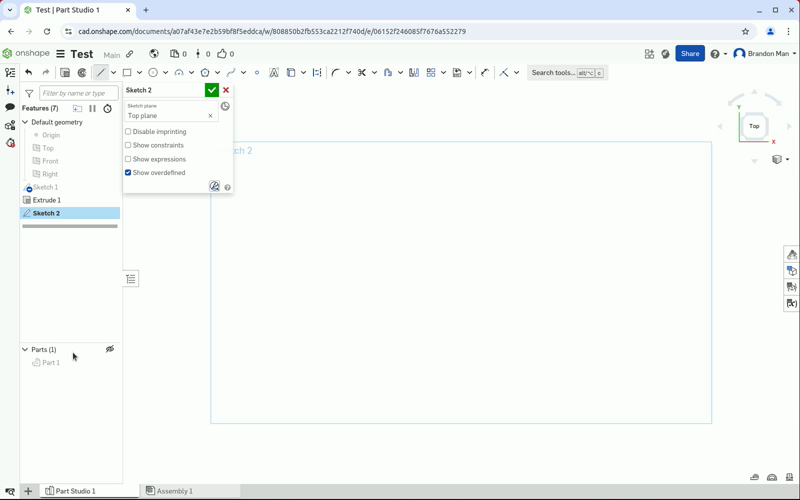
mouse_move(460, 366)
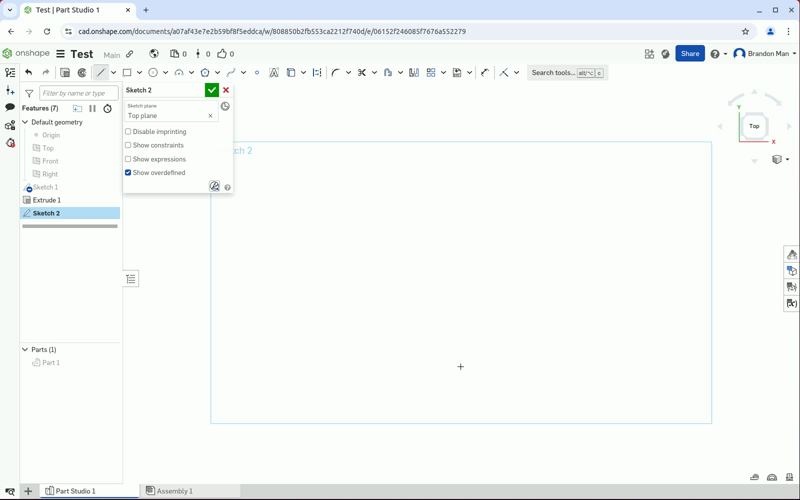
click(460, 366)
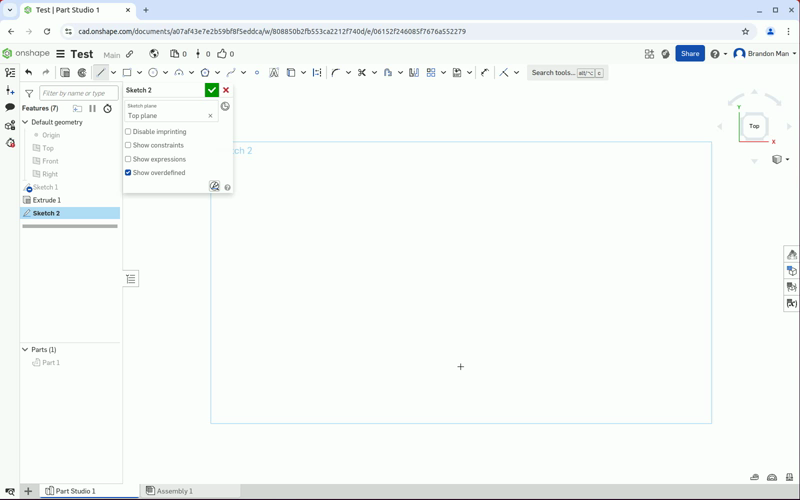
key_up(shift)
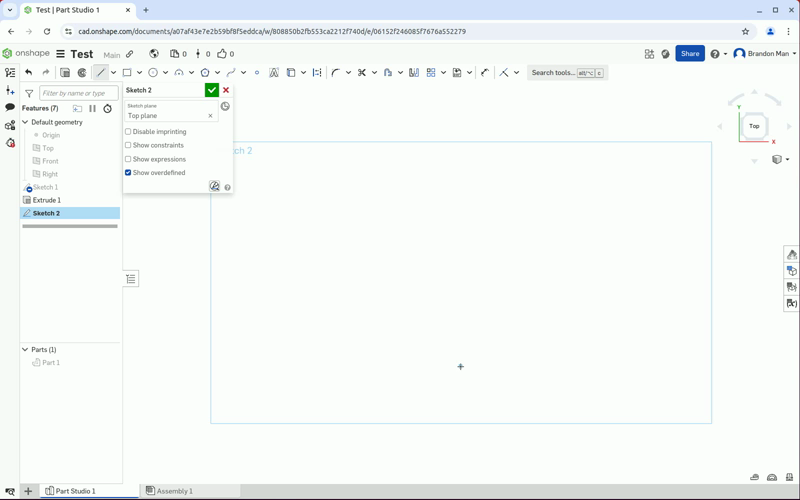
key_down(shift)
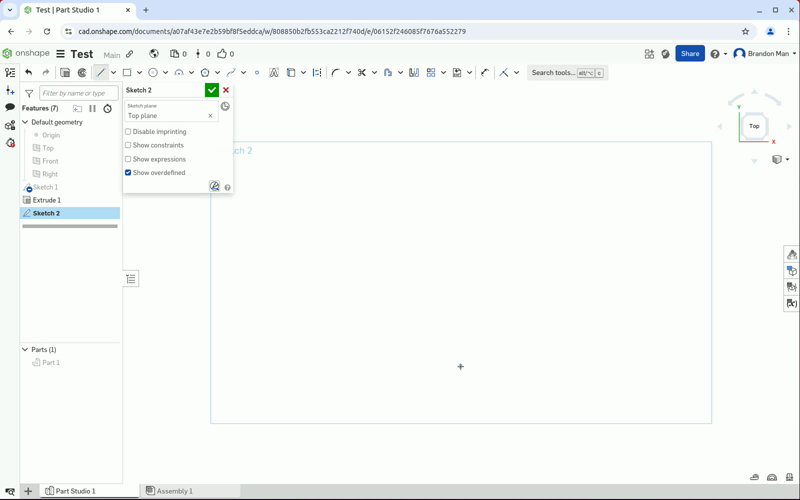
mouse_move(573, 366)
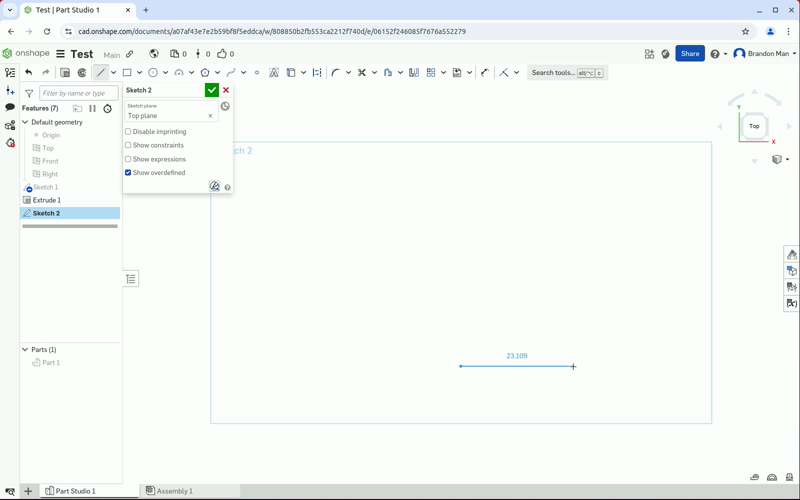
click(573, 366)
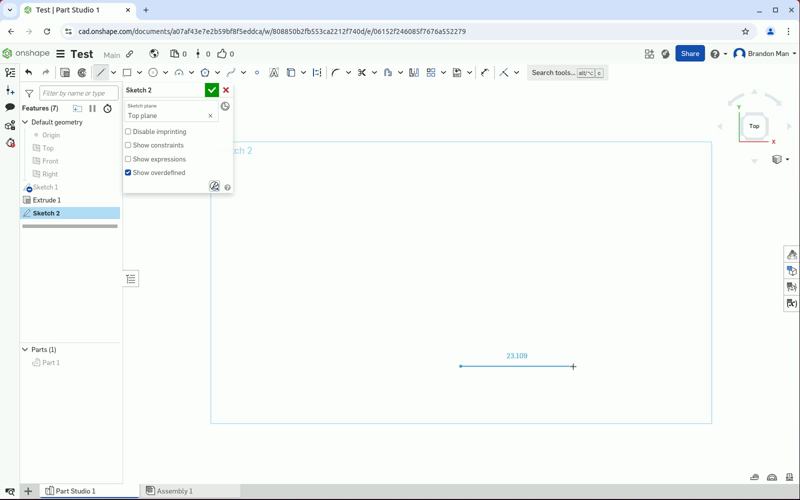
key_up(shift)
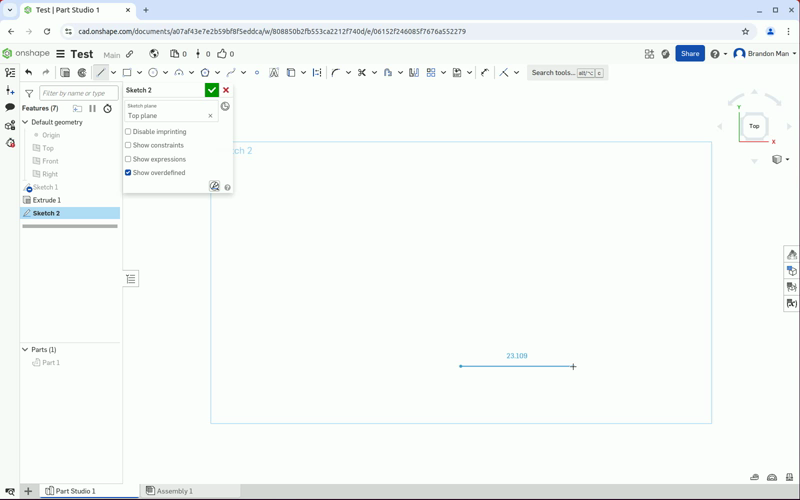
key_down(shift)
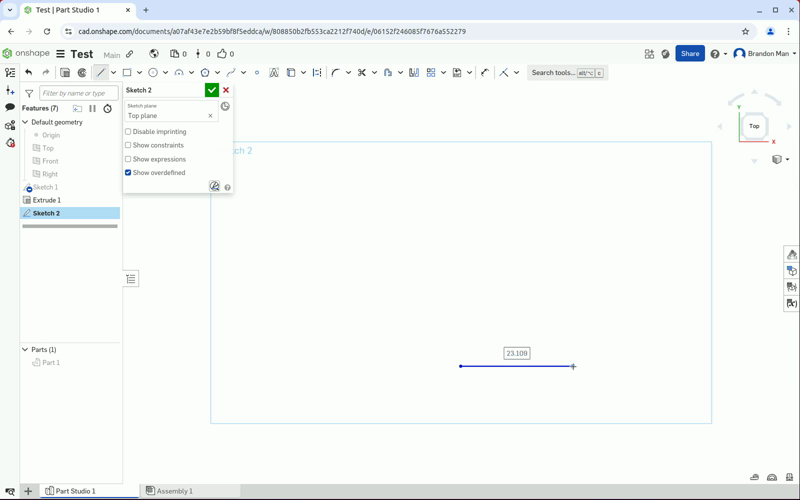
mouse_move(573, 283)
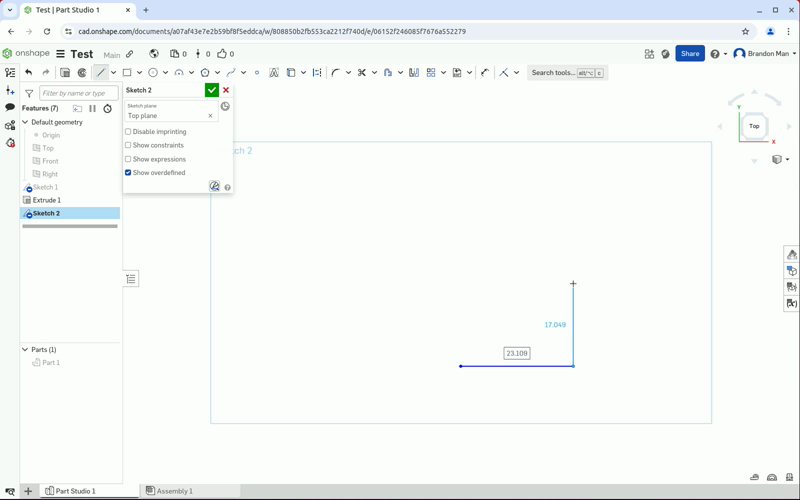
click(573, 283)
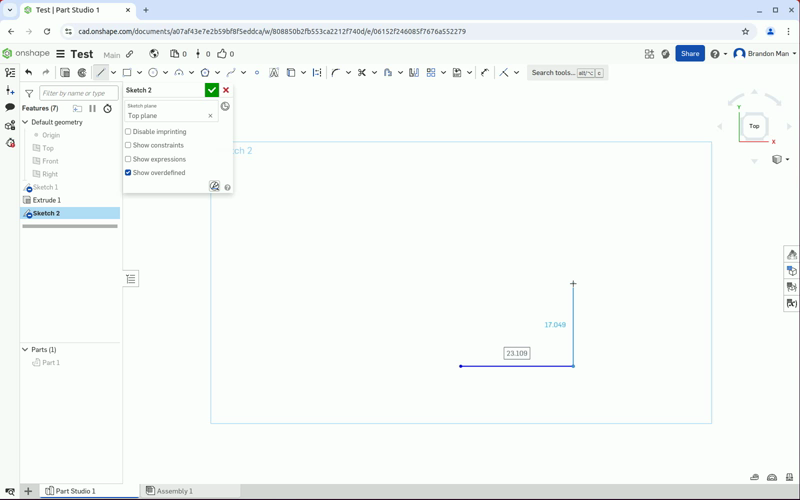
key_up(shift)
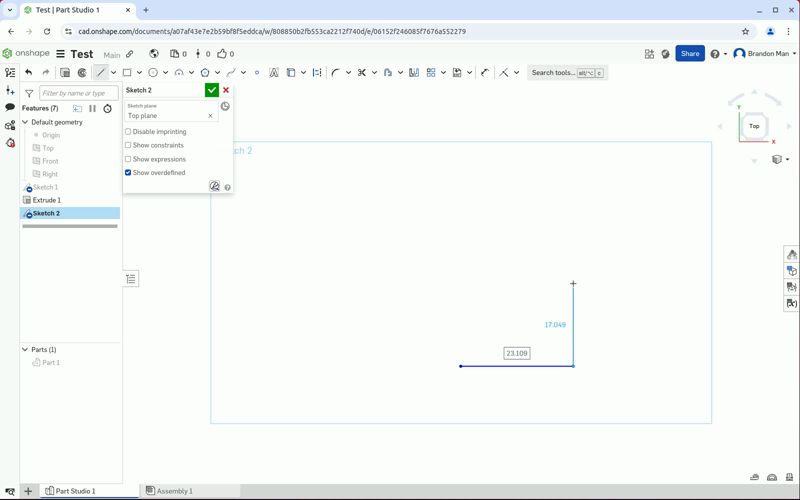
key_down(shift)
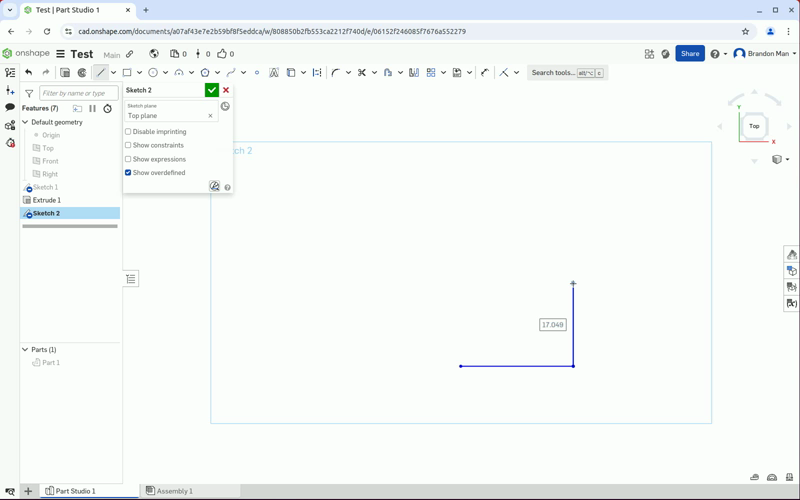
mouse_move(589, 283)
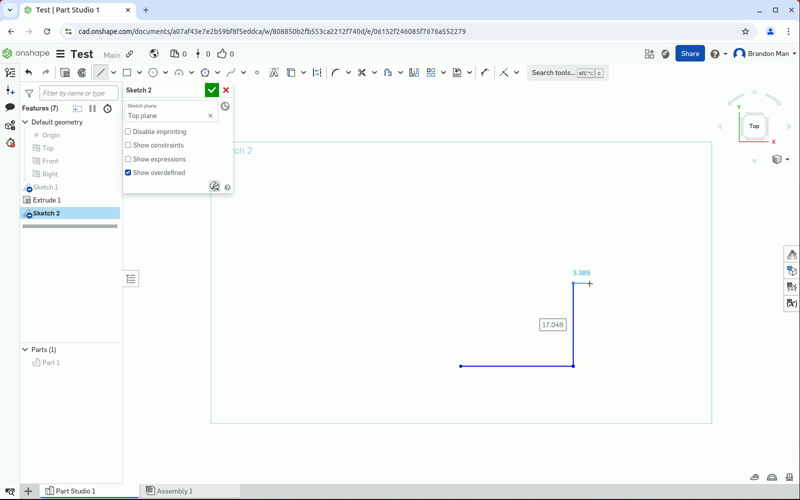
mouse_move(554, 283)
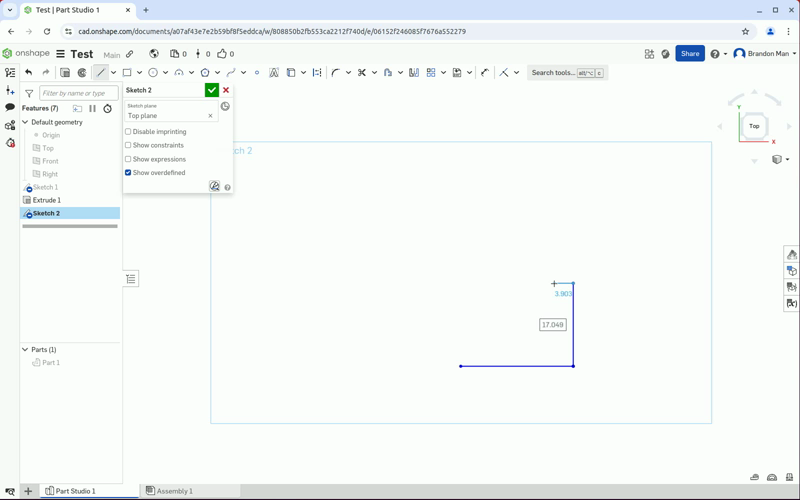
click(554, 283)
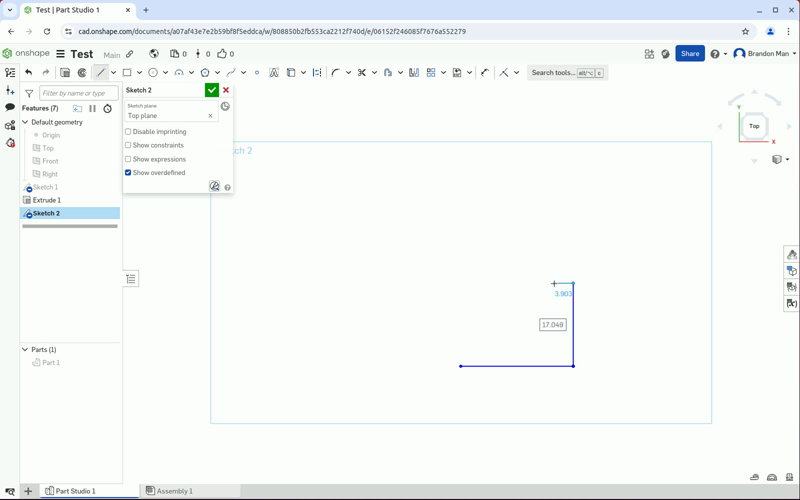
key_up(shift)
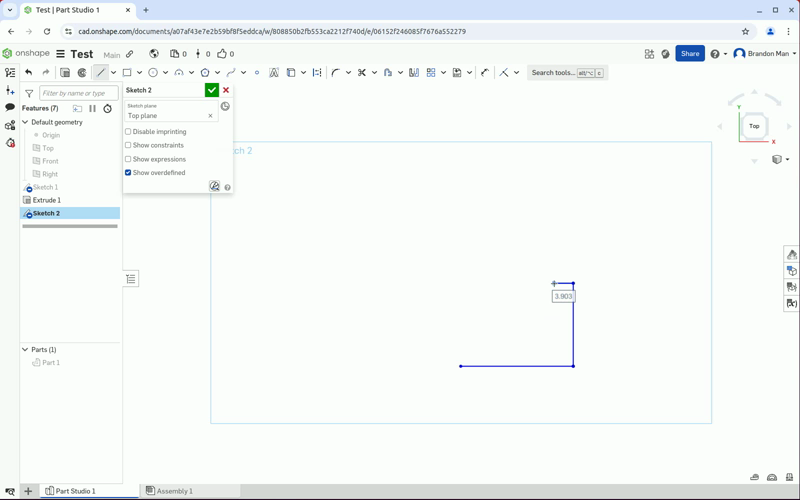
key_down(shift)
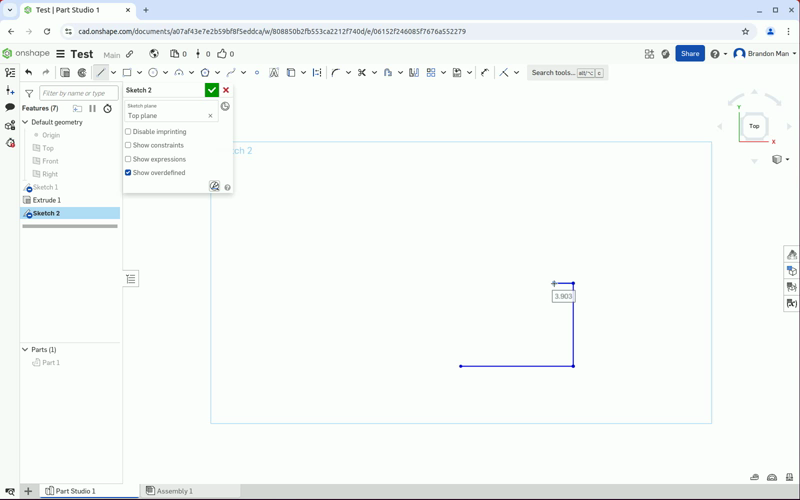
mouse_move(460, 283)
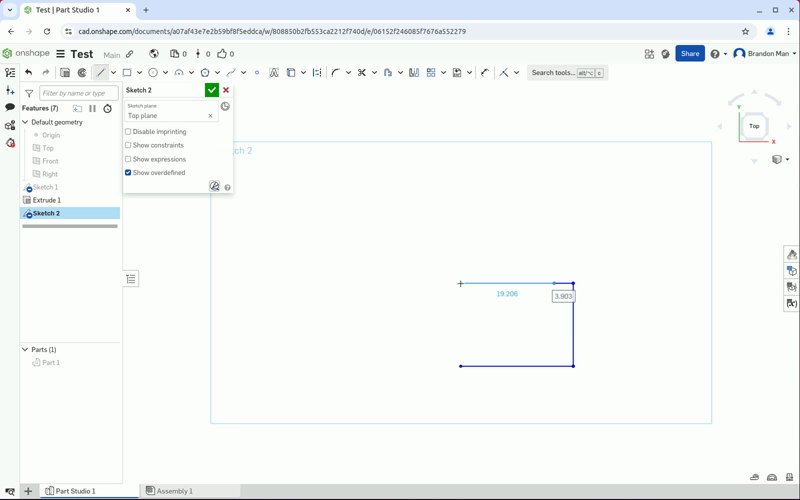
click(460, 283)
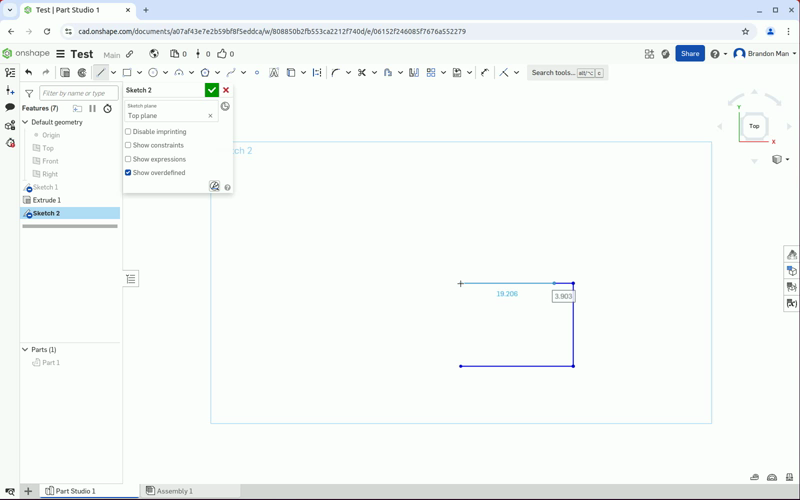
key_up(shift)
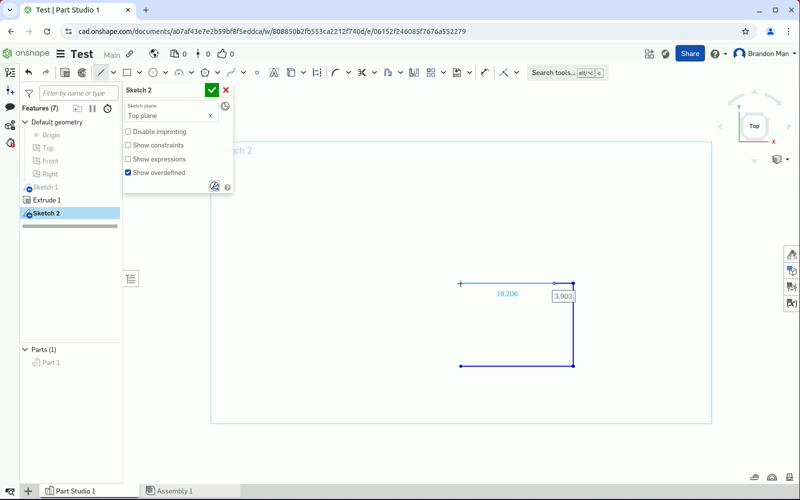
key_down(shift)
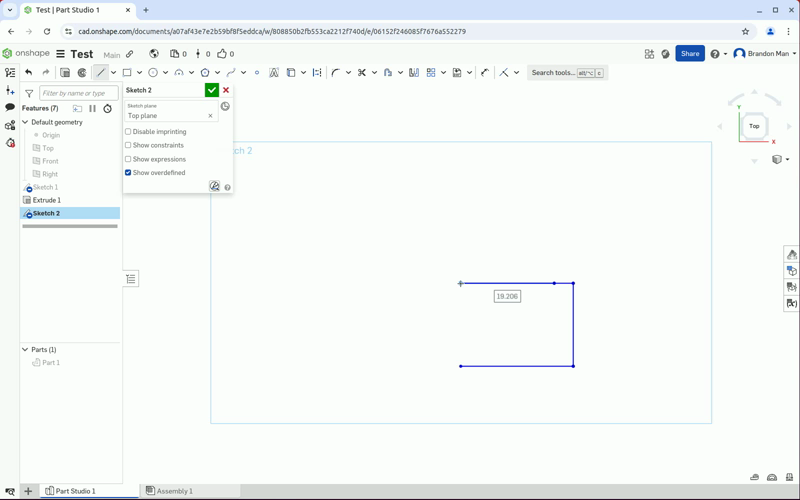
mouse_move(460, 366)
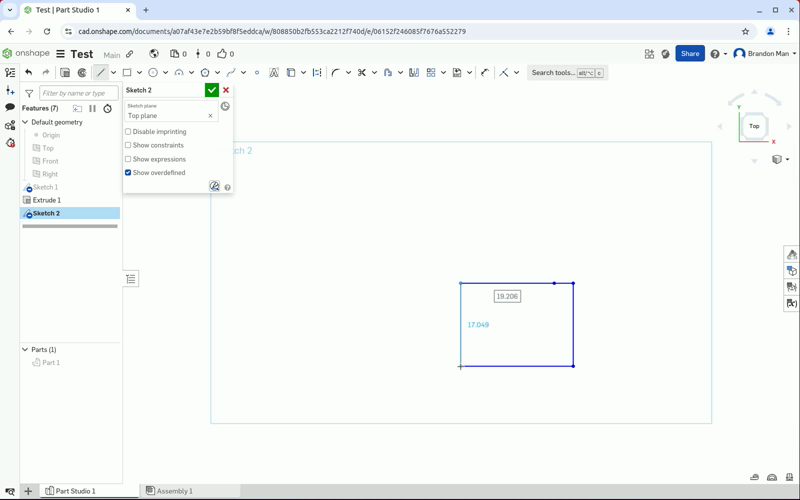
key_up(shift)
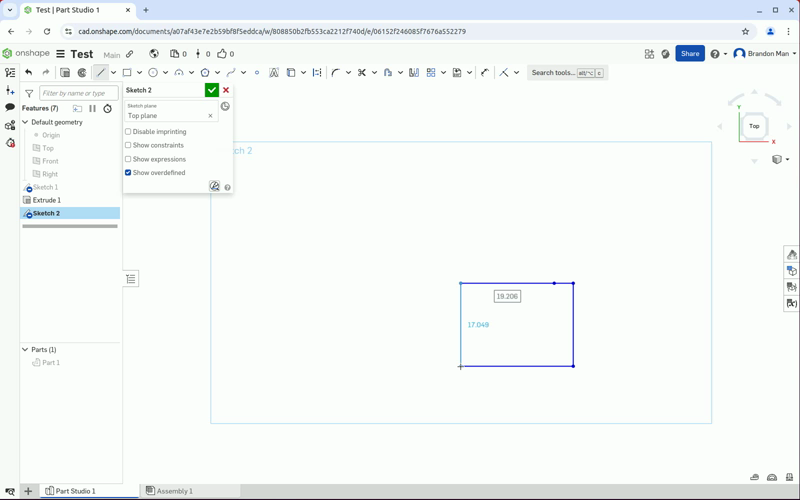
click(460, 366)
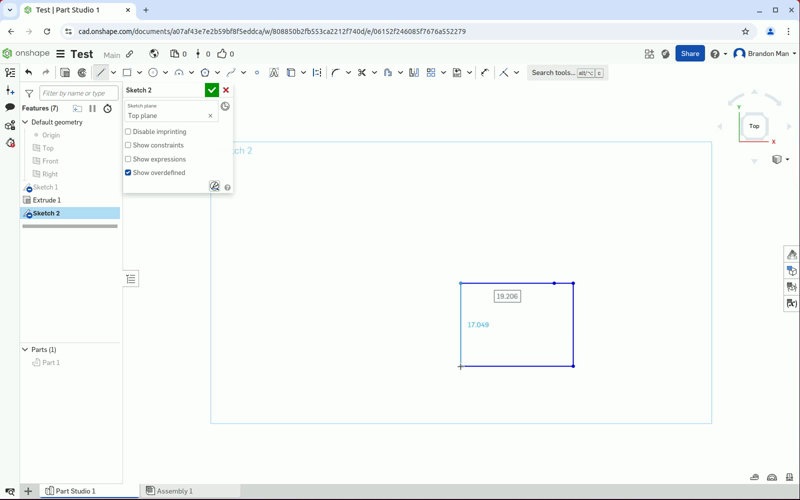
key(esc)
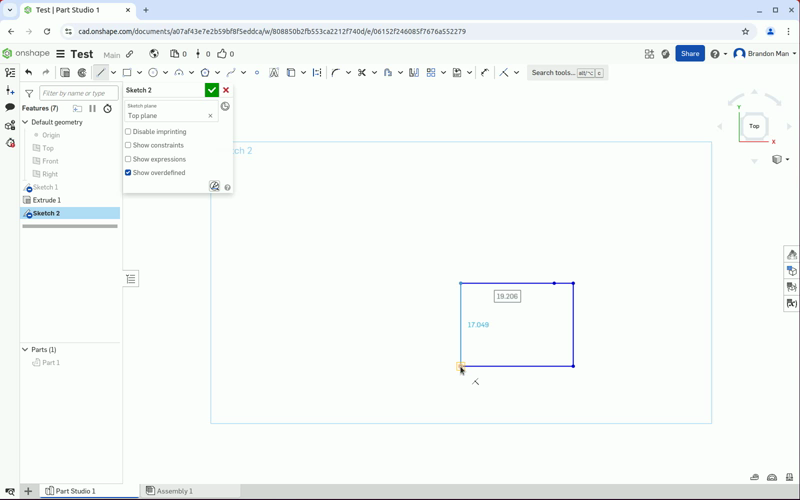
mouse_move(556, 350)
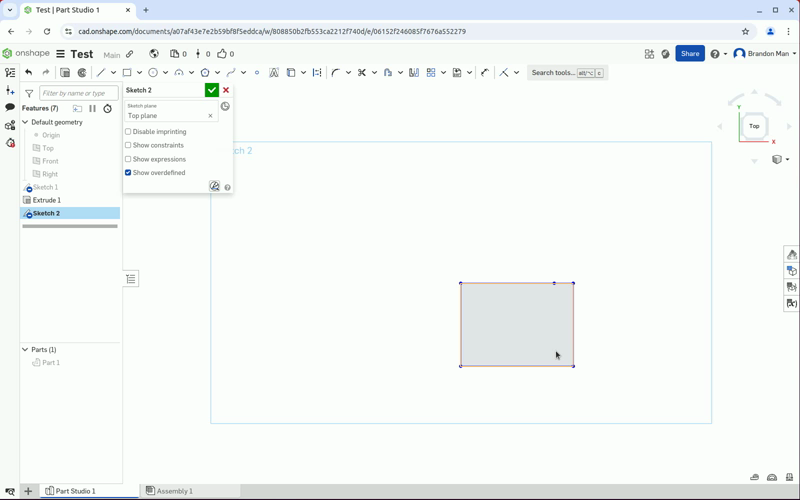
click(556, 350)
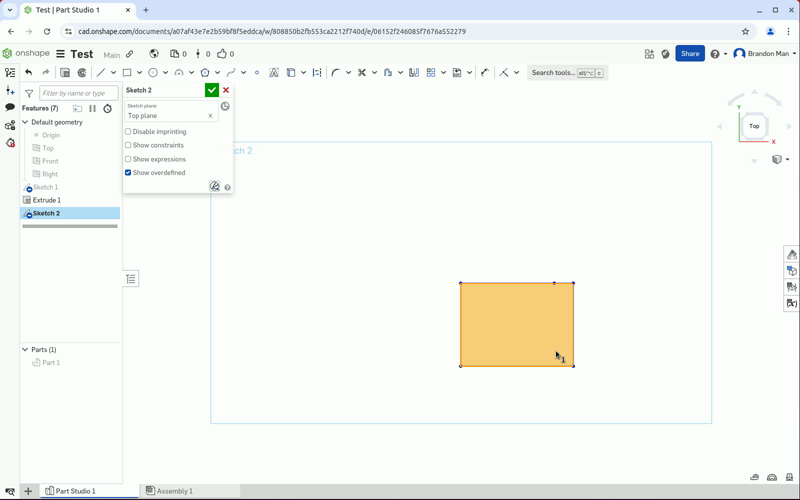
mouse_move(73, 352)
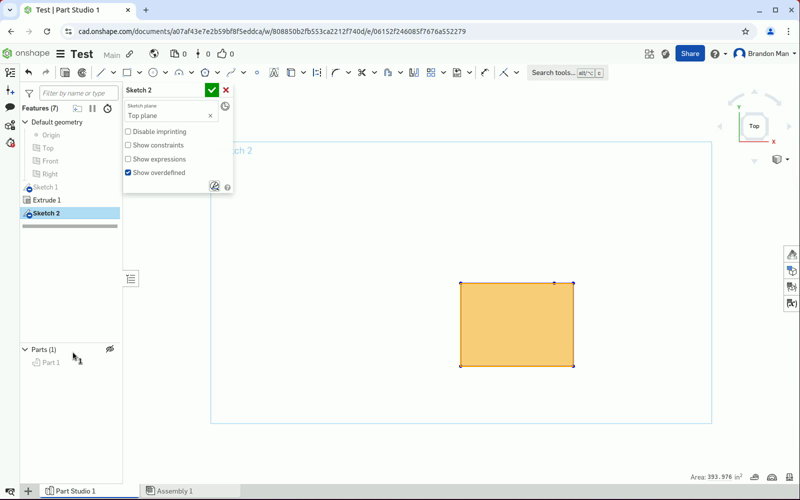
key(shift+y)
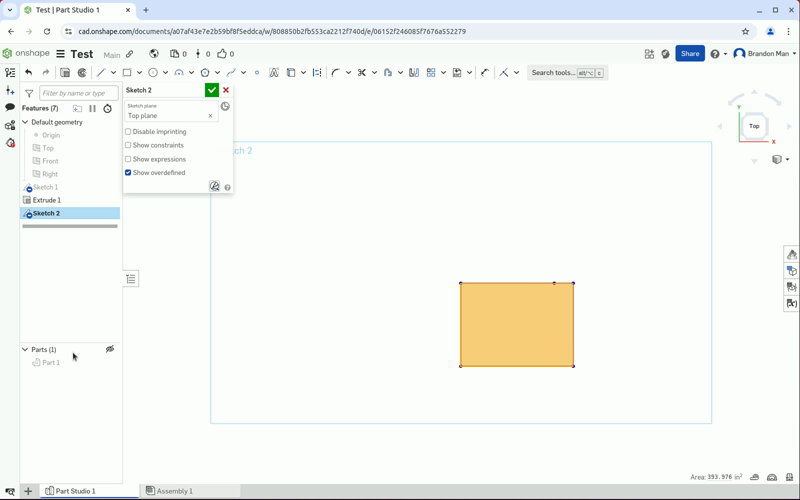
key(shift+e)
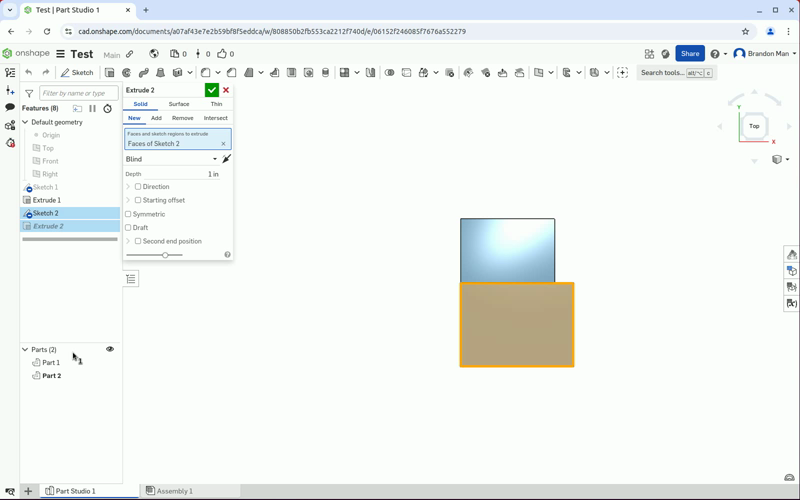
mouse_move(143, 106)
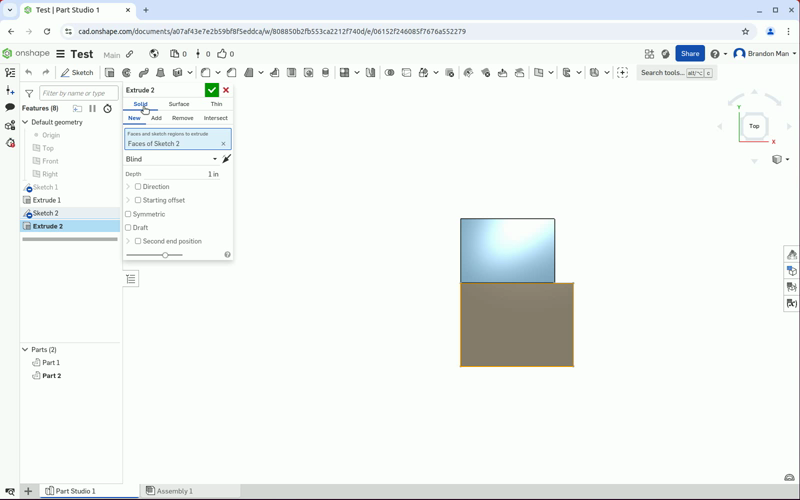
click(143, 106)
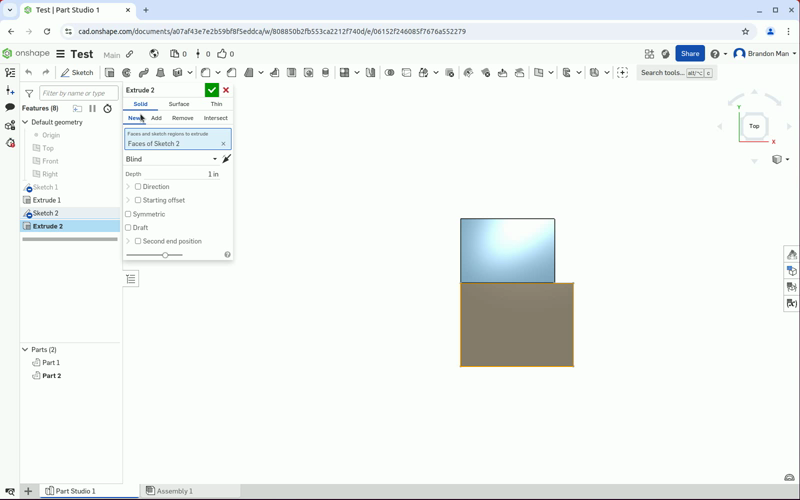
mouse_move(137, 120)
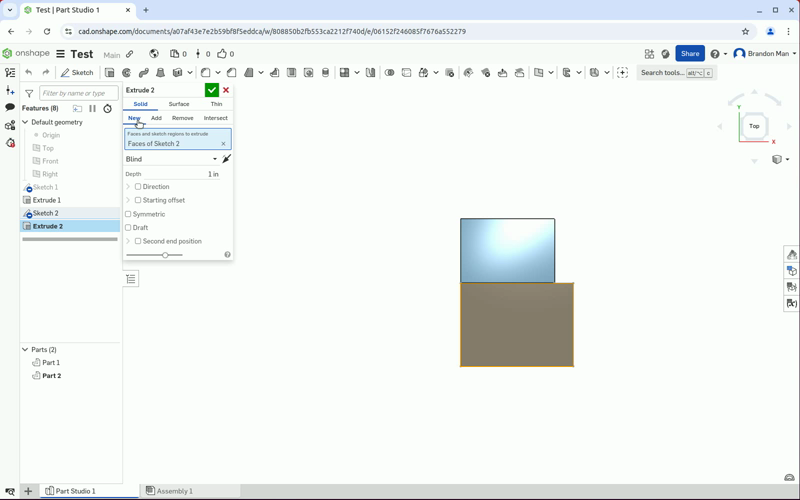
click(137, 120)
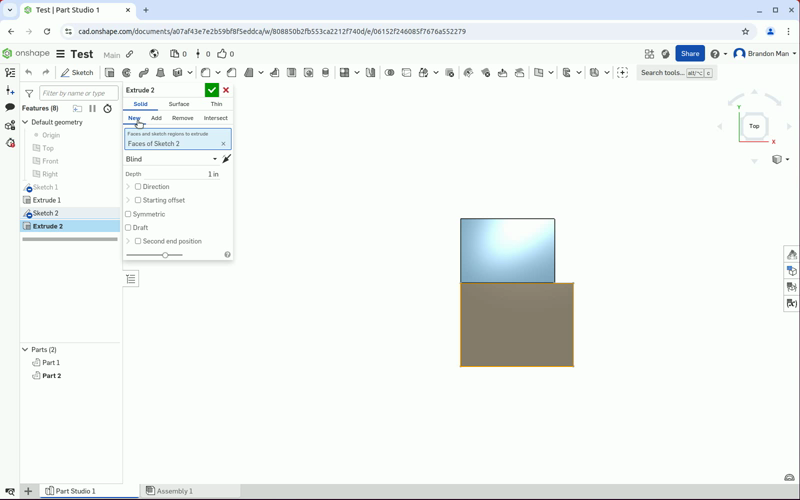
key(tab, 4)
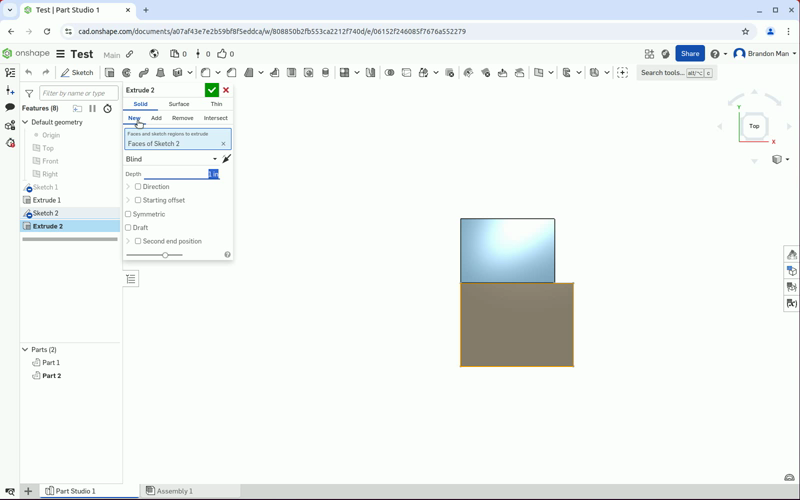
text(24.552)
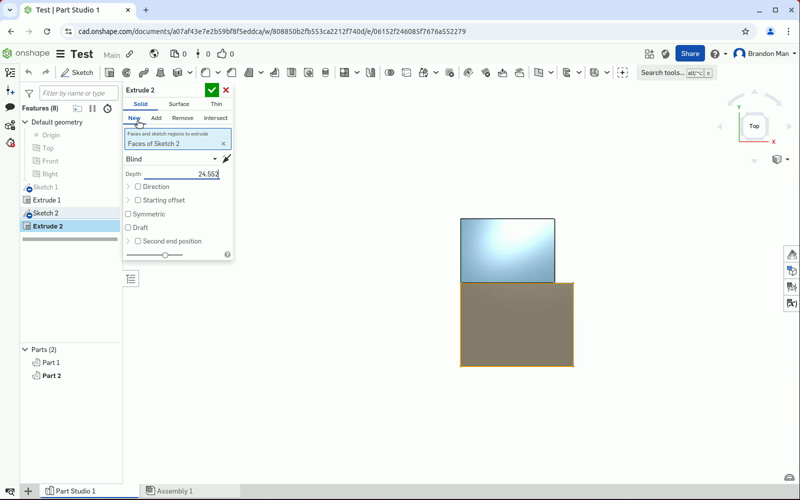
key(tab, 3)
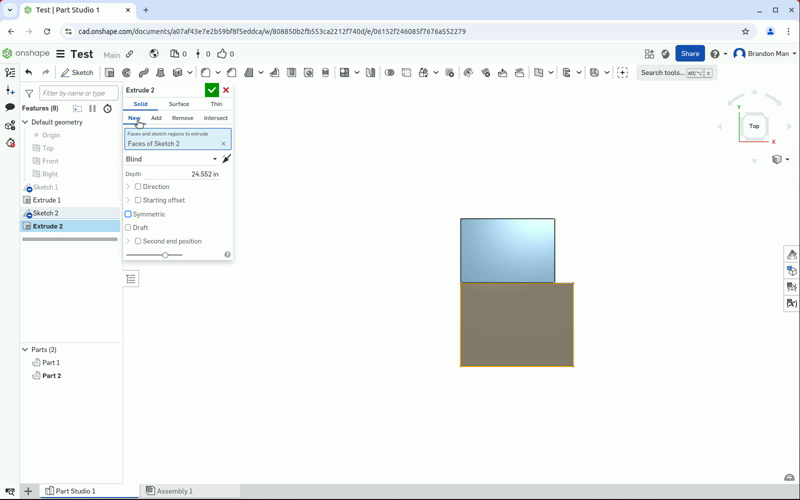
key(space)
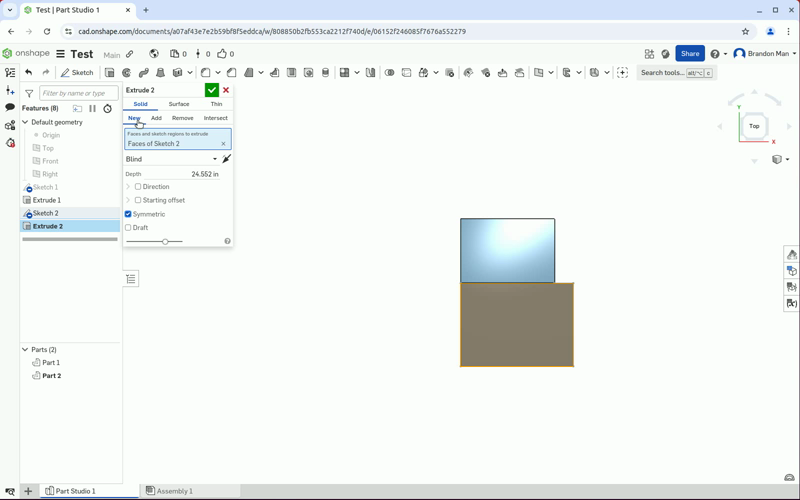
key(enter)
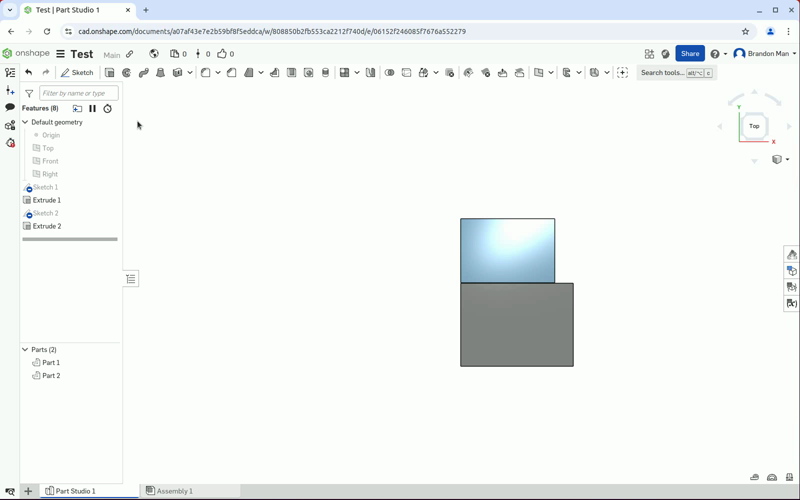
key(shift+h)
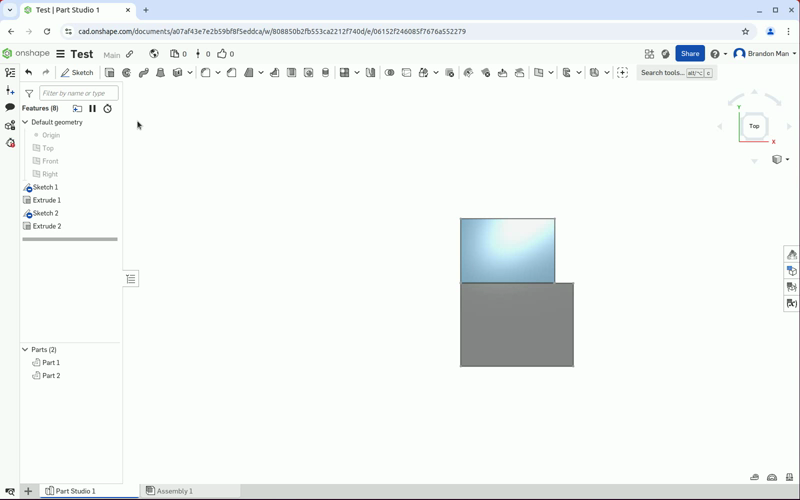
key(shift+h)
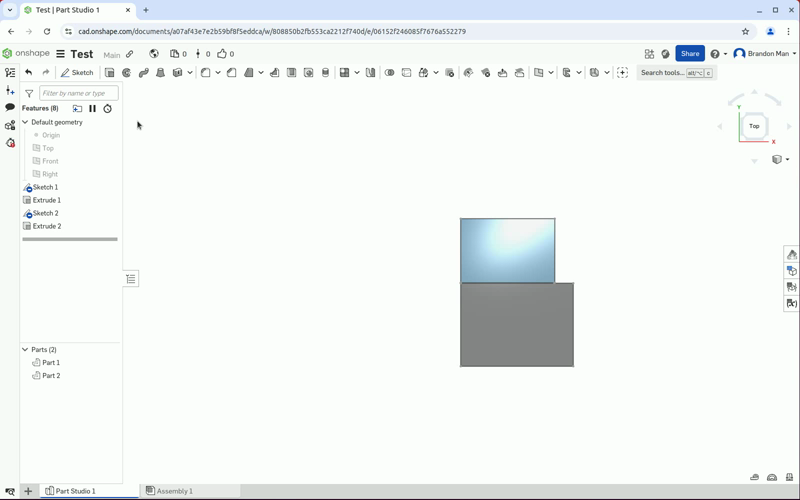
key(shift+7)
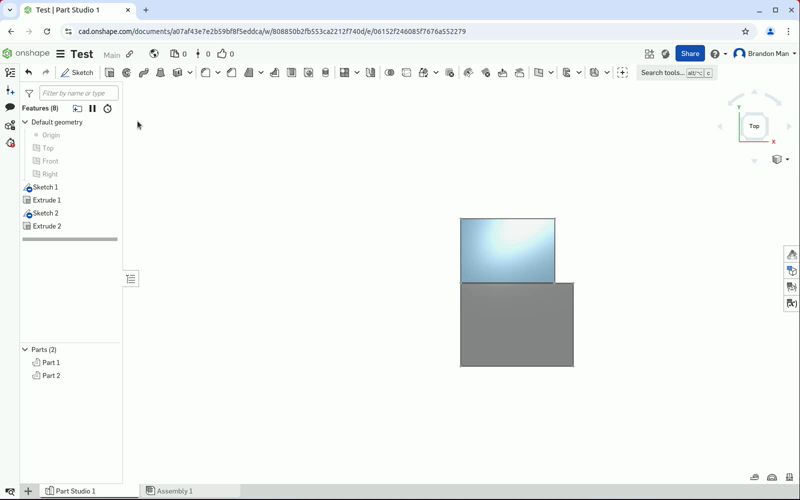
key(up, 3)
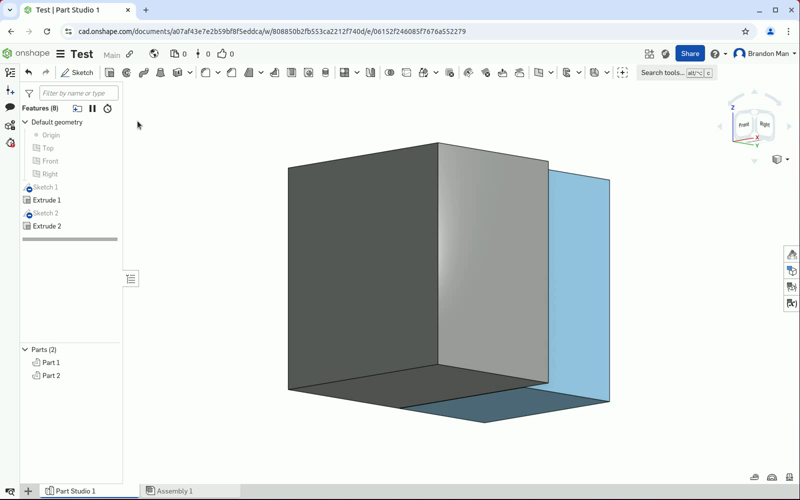
key(left, 3)
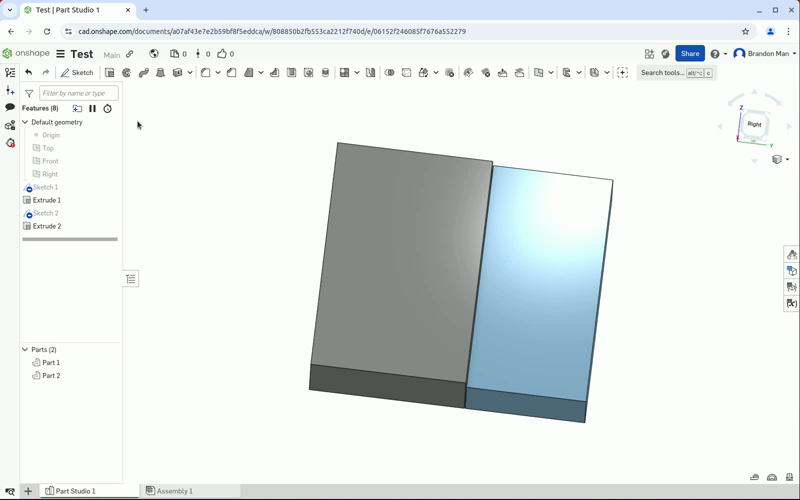
key(right, 3)
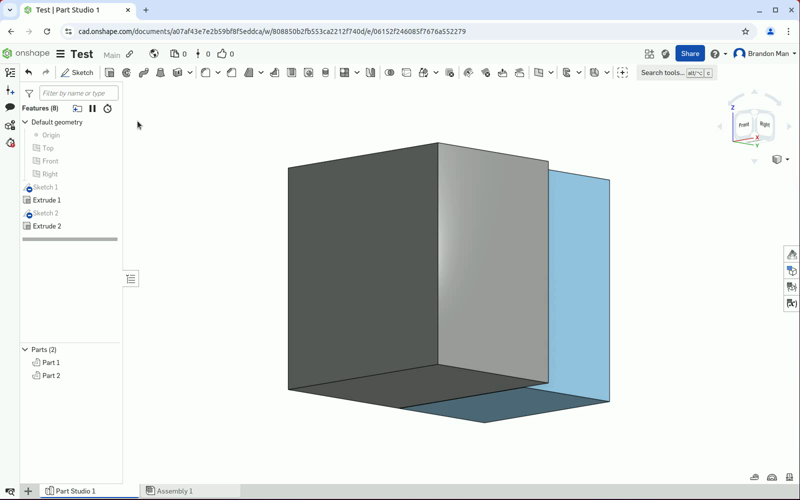
key(down, 3)
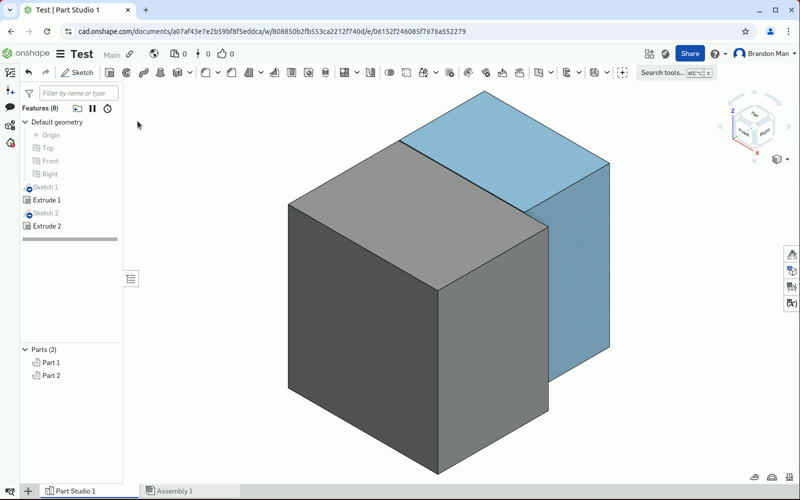
mouse_move(73, 189)
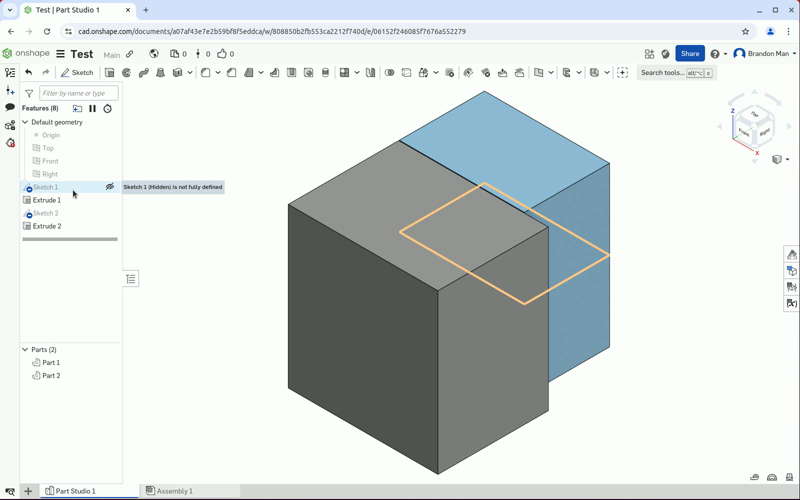
click(73, 189)